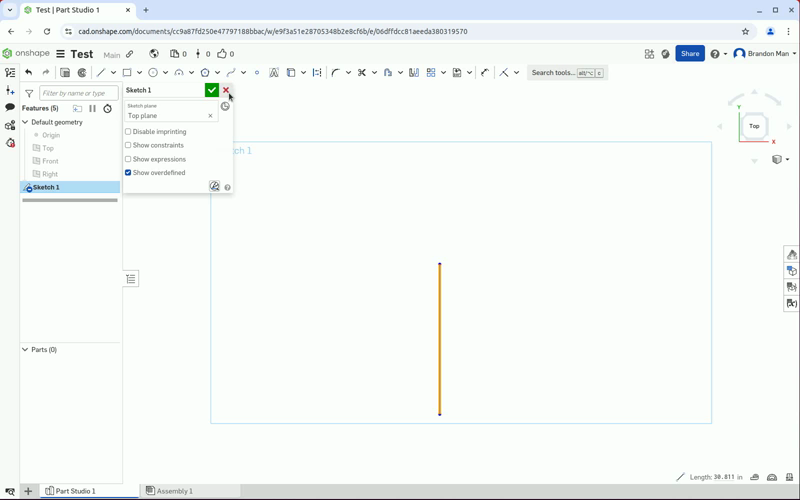
key(shift+h)
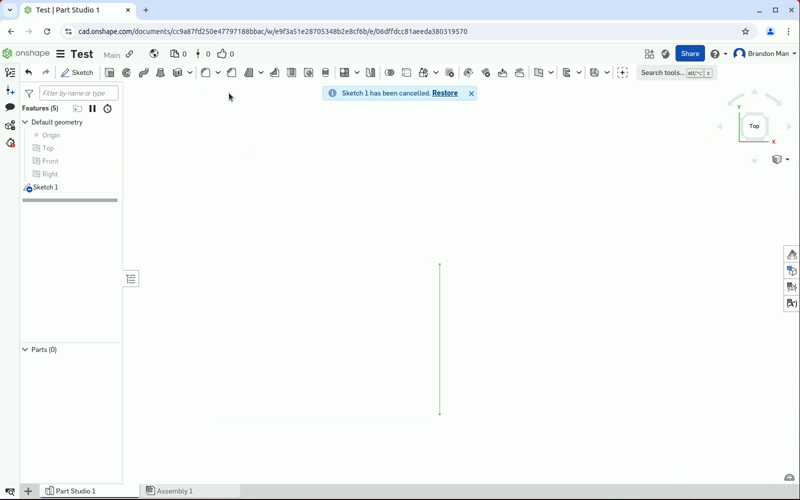
key(shift+s)
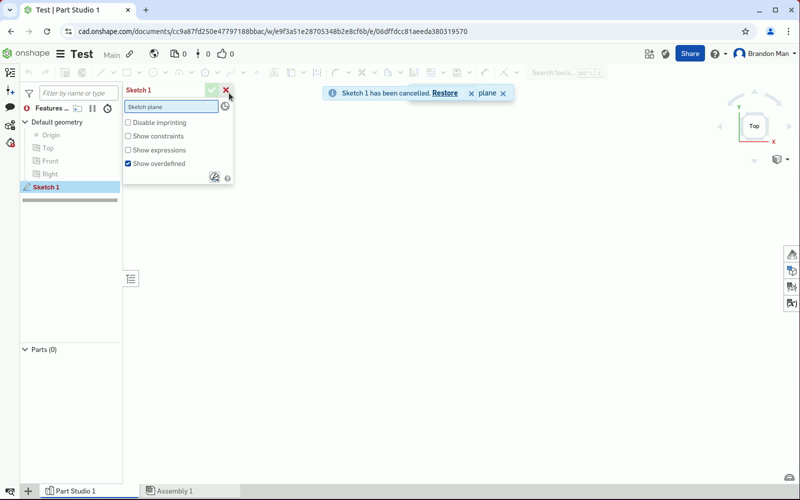
mouse_move(73, 150)
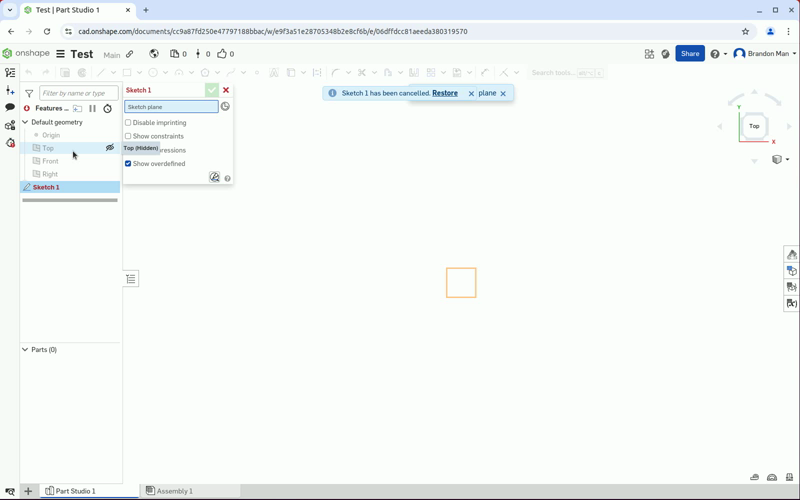
click(73, 150)
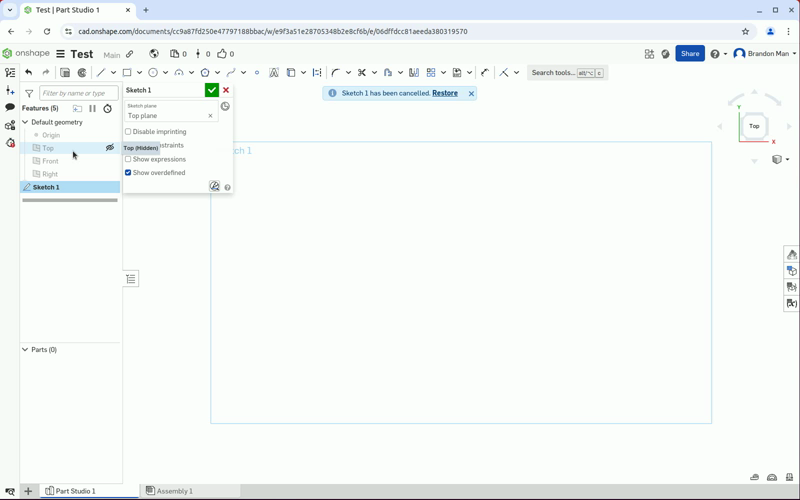
mouse_move(73, 352)
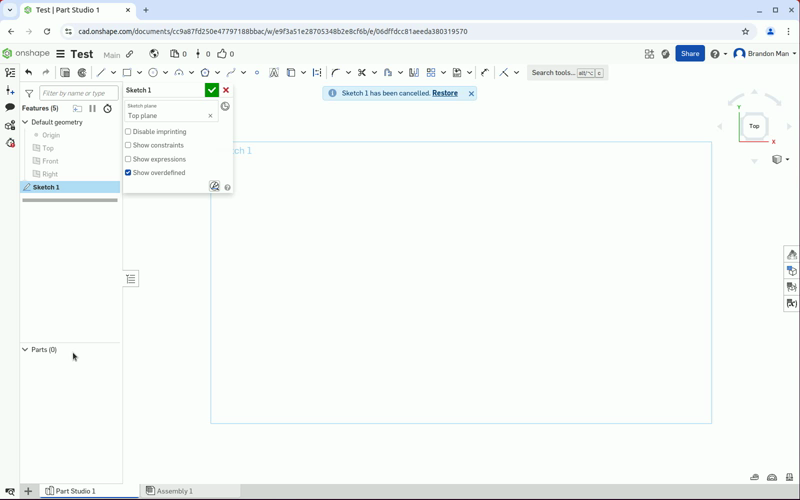
key(y)
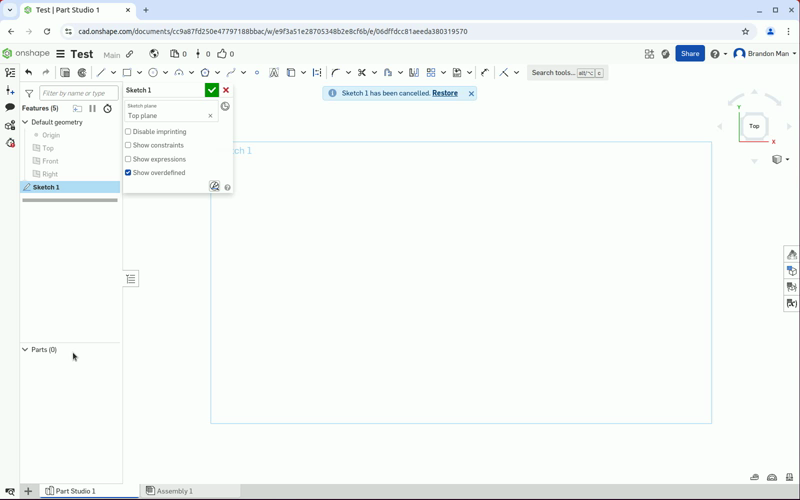
key(l)
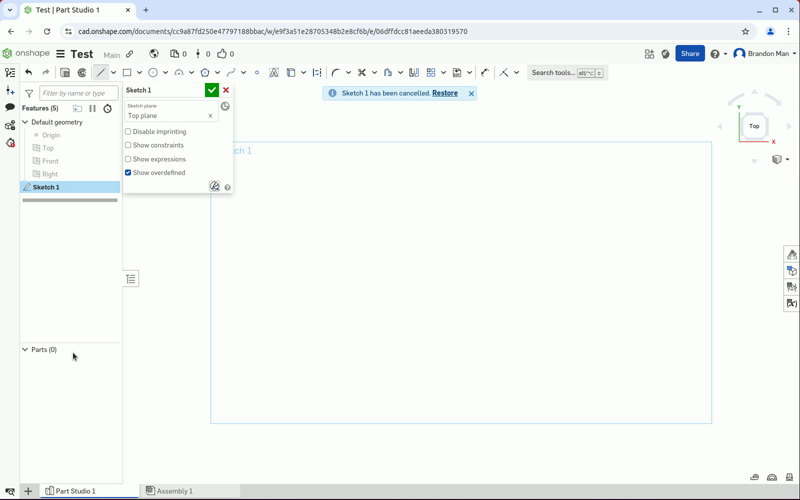
key_down(shift)
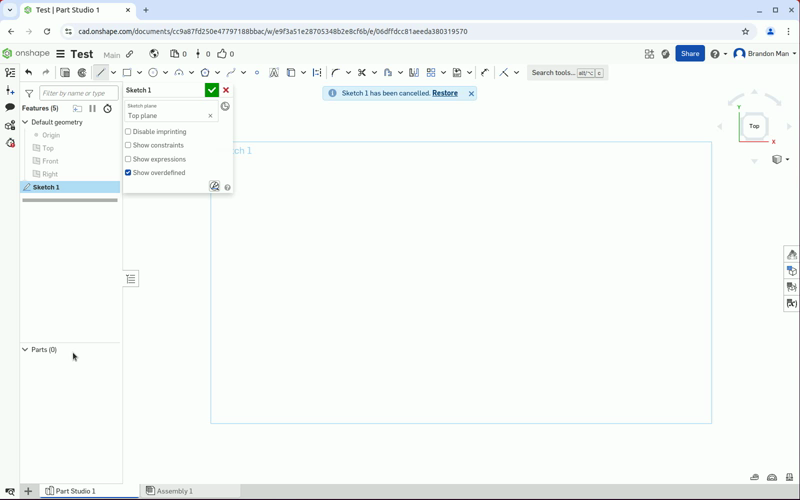
mouse_move(406, 395)
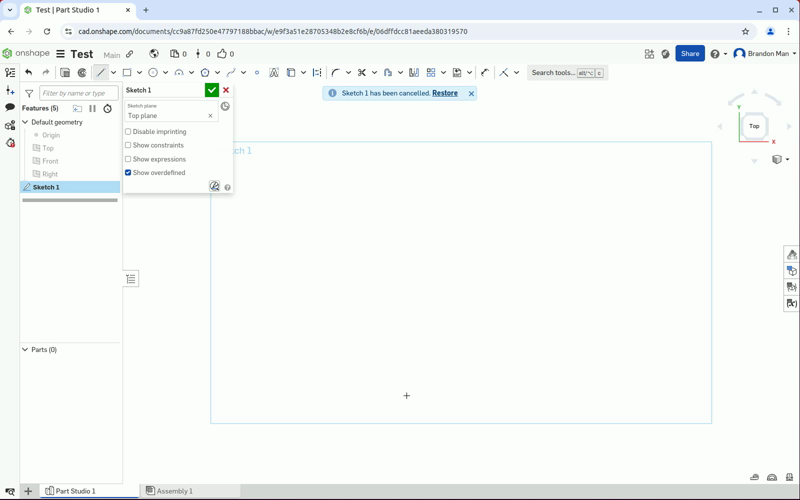
click(406, 395)
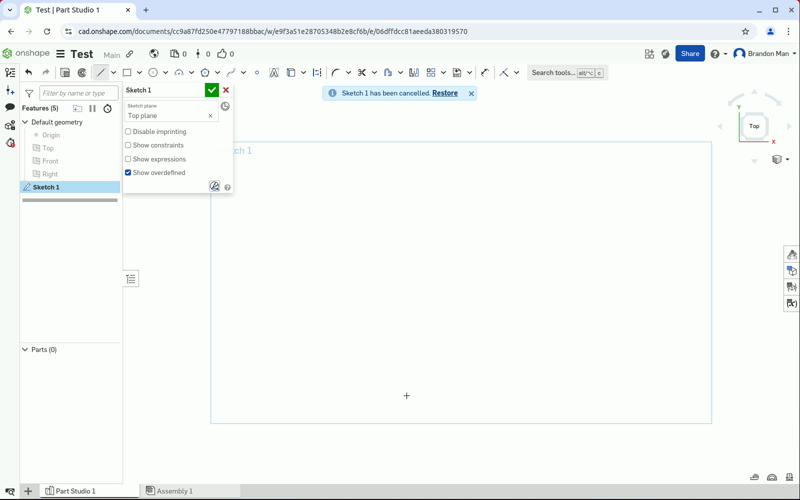
key_up(shift)
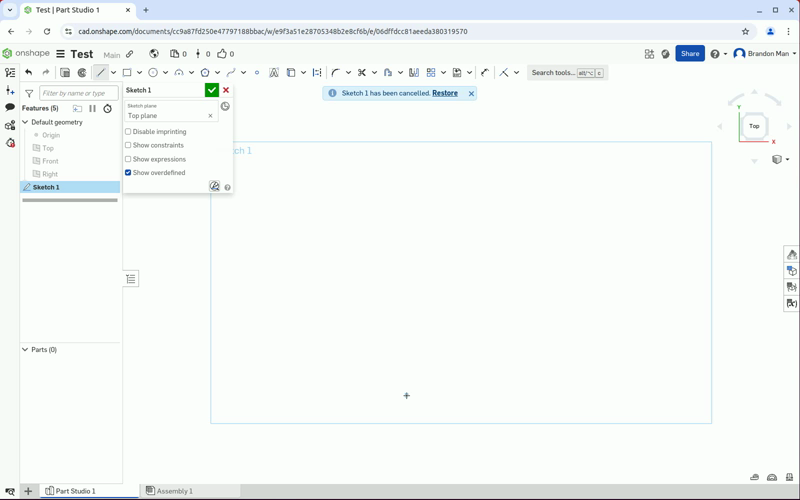
key_down(shift)
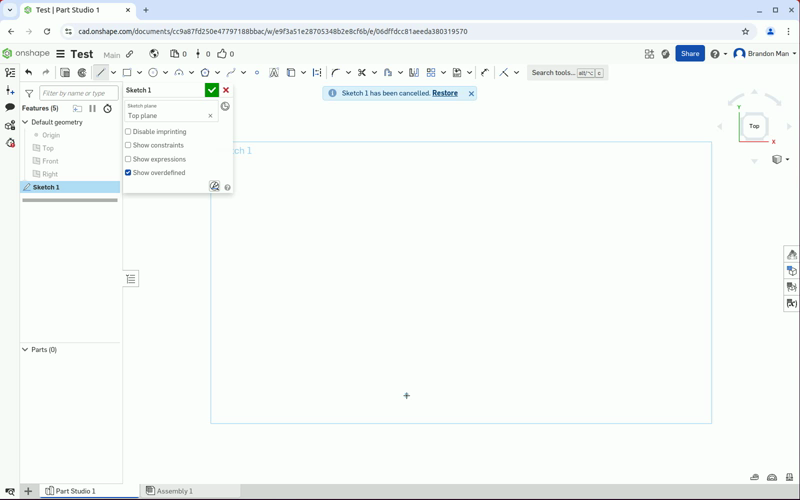
mouse_move(510, 395)
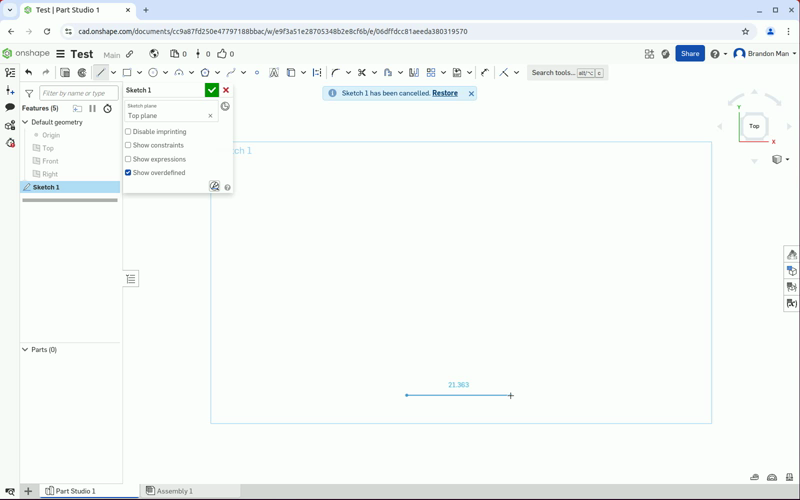
click(510, 395)
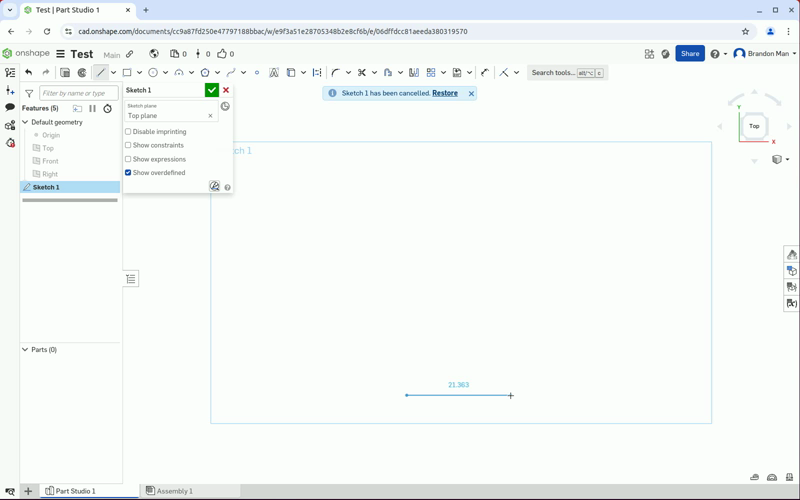
key_up(shift)
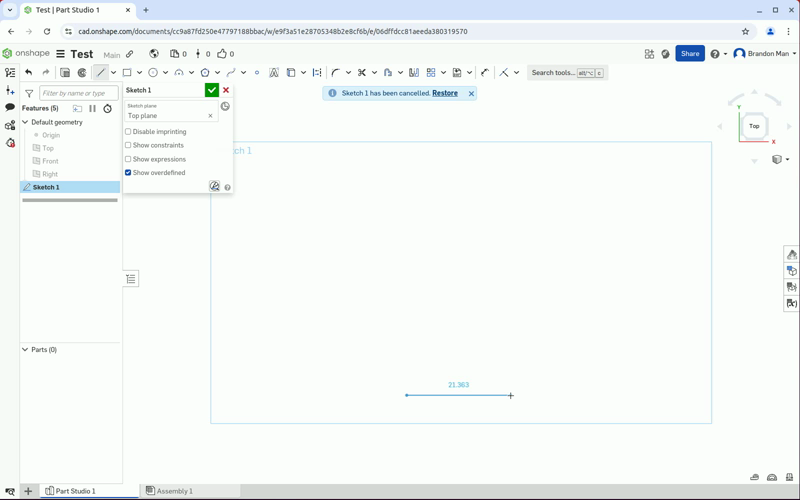
key_down(shift)
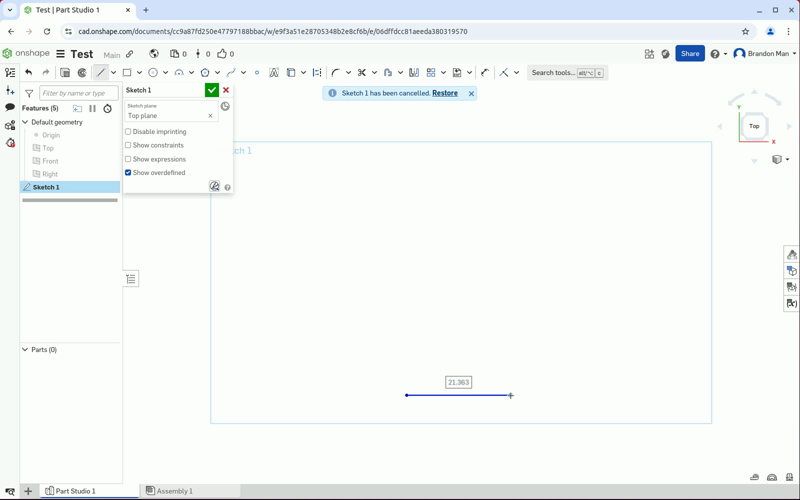
mouse_move(540, 395)
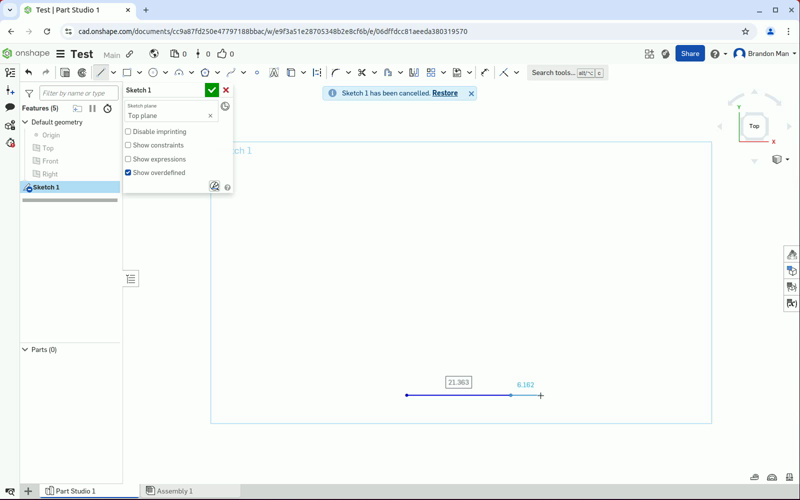
mouse_move(546, 360)
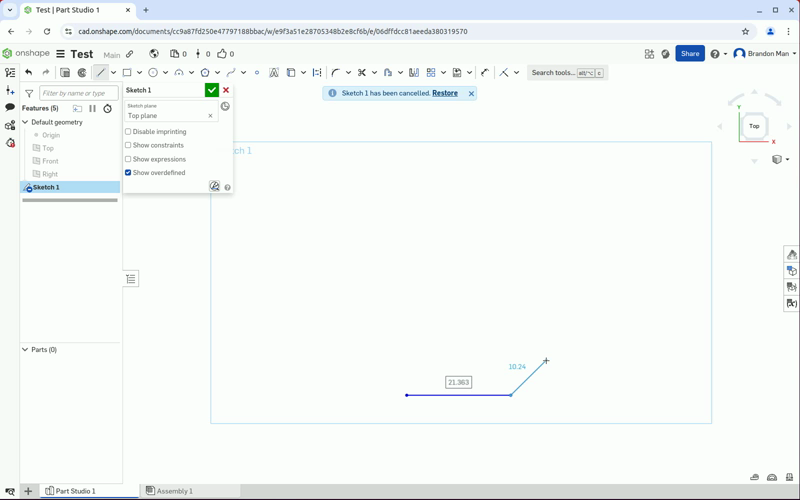
click(546, 360)
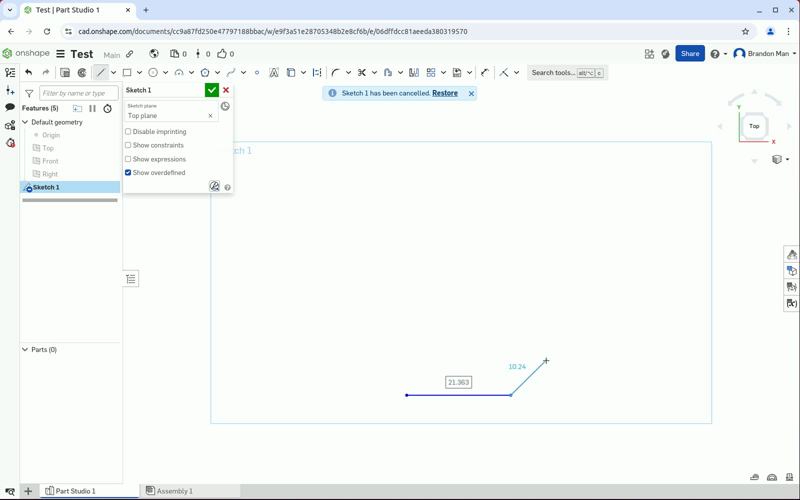
key_up(shift)
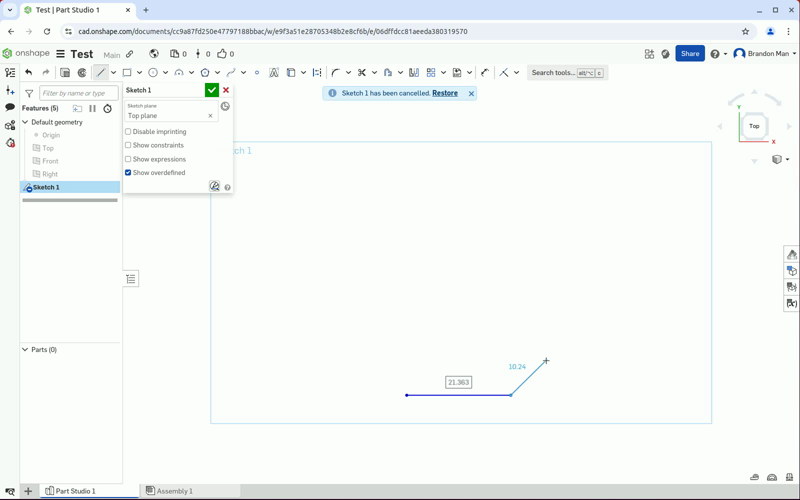
key_down(shift)
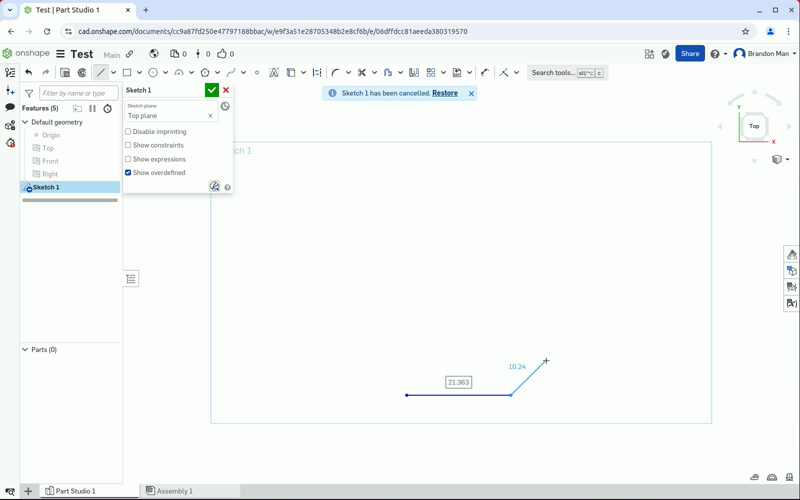
mouse_move(576, 360)
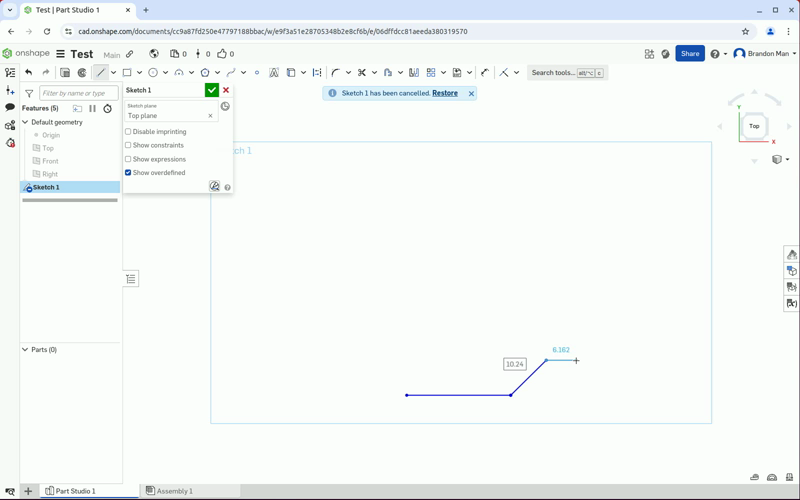
mouse_move(546, 325)
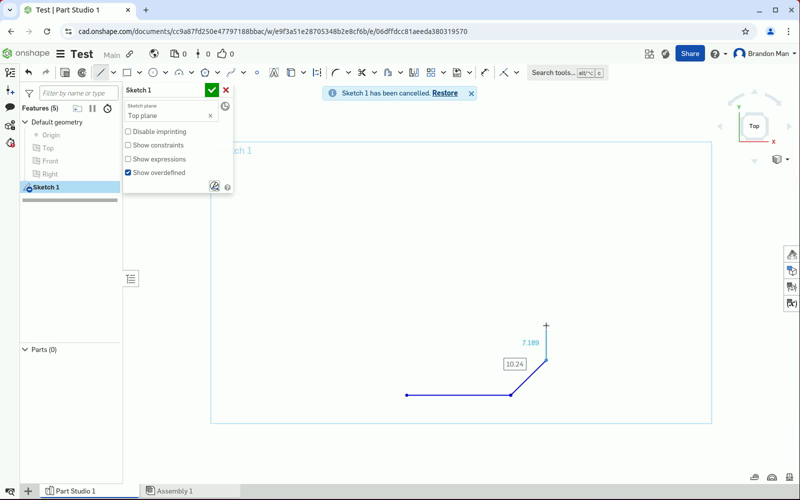
click(546, 325)
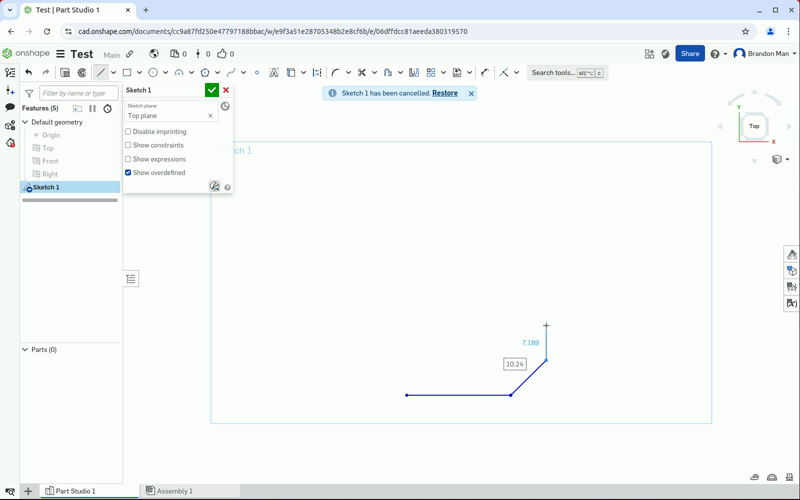
key_up(shift)
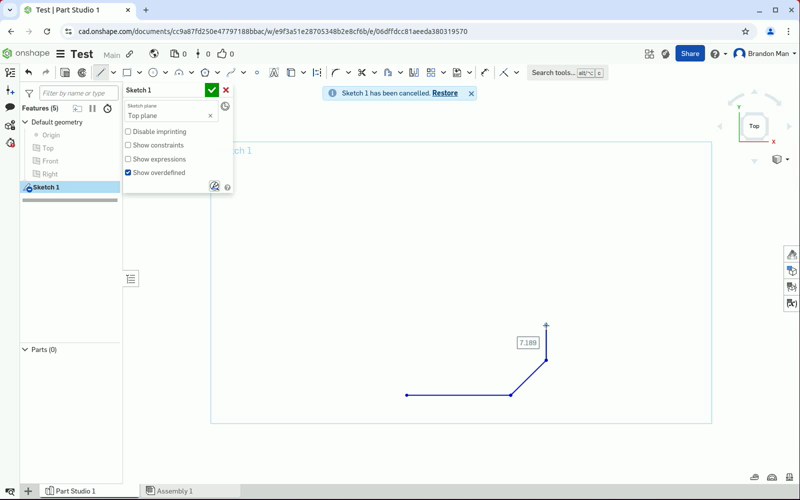
key_down(shift)
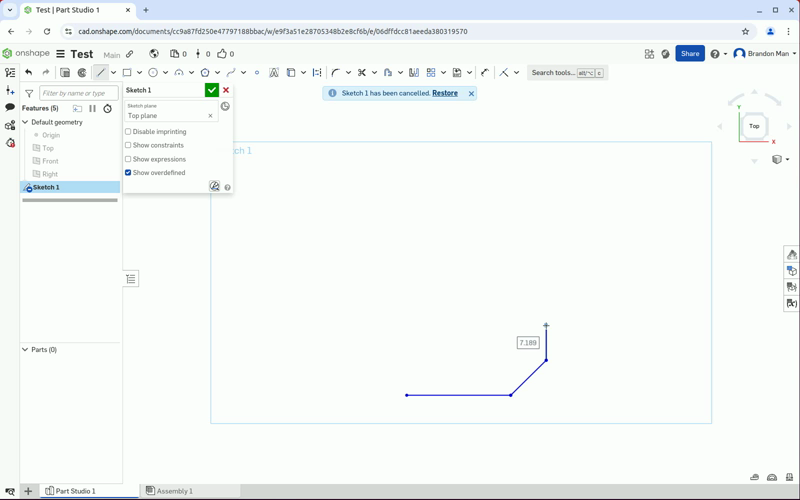
mouse_move(576, 325)
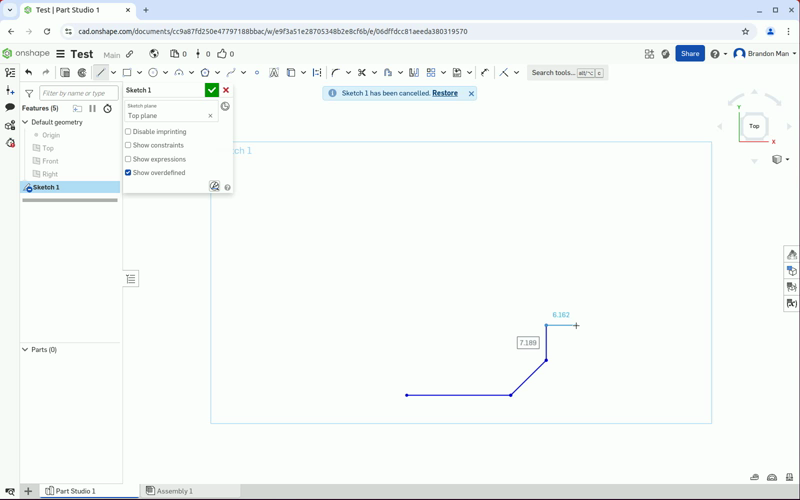
mouse_move(510, 325)
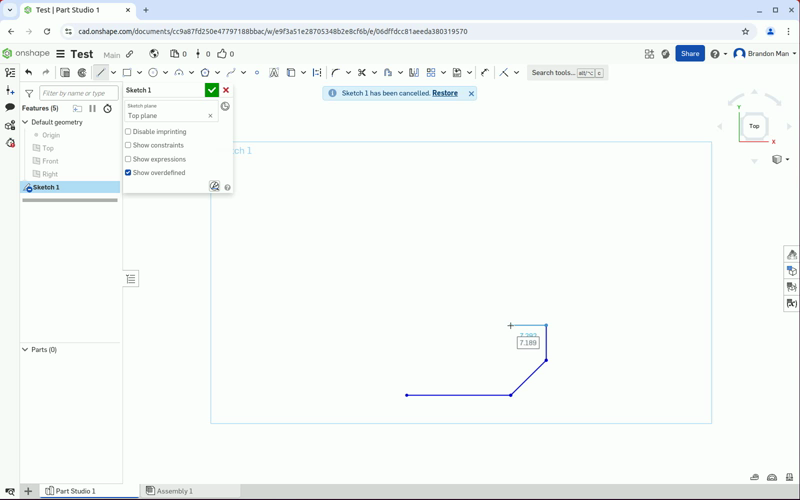
click(510, 325)
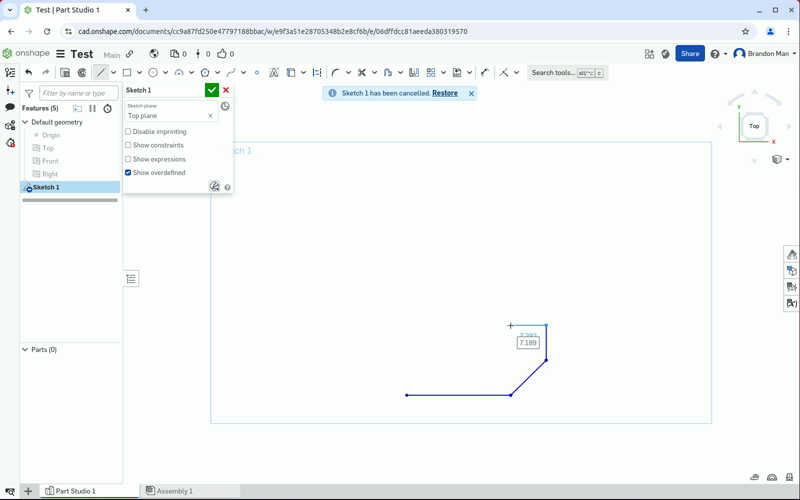
key_up(shift)
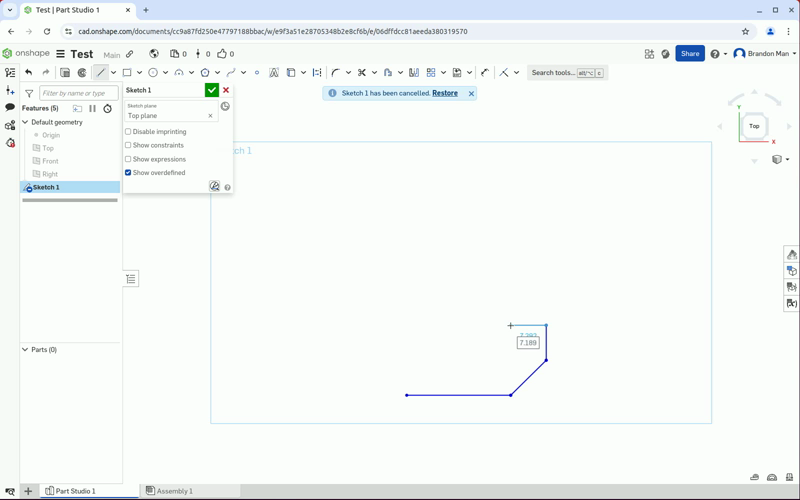
key_down(shift)
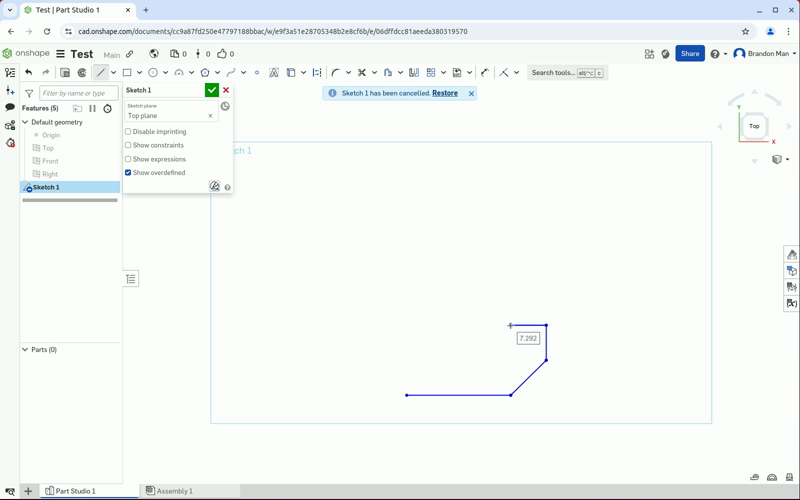
mouse_move(510, 256)
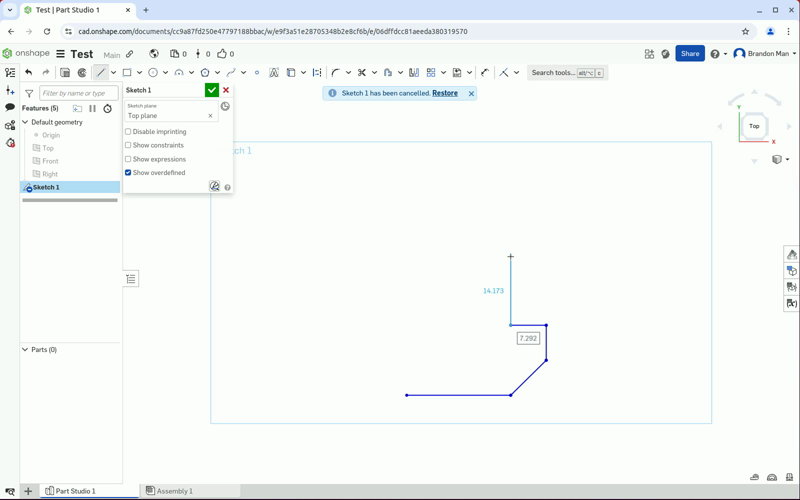
click(510, 256)
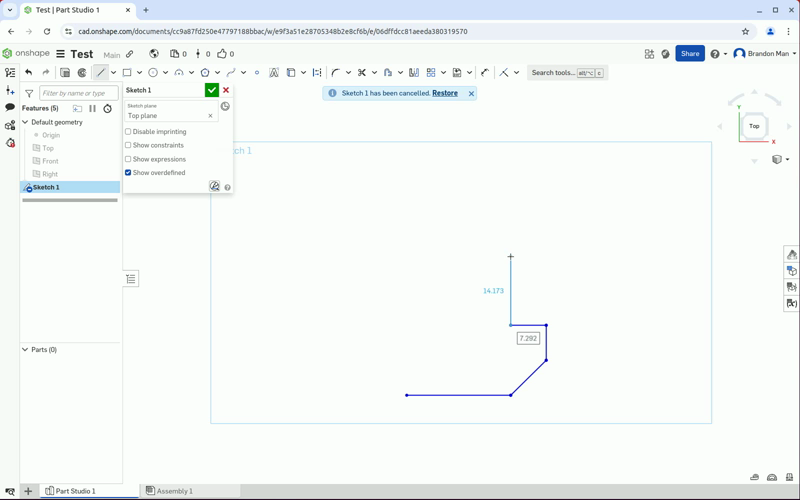
key_up(shift)
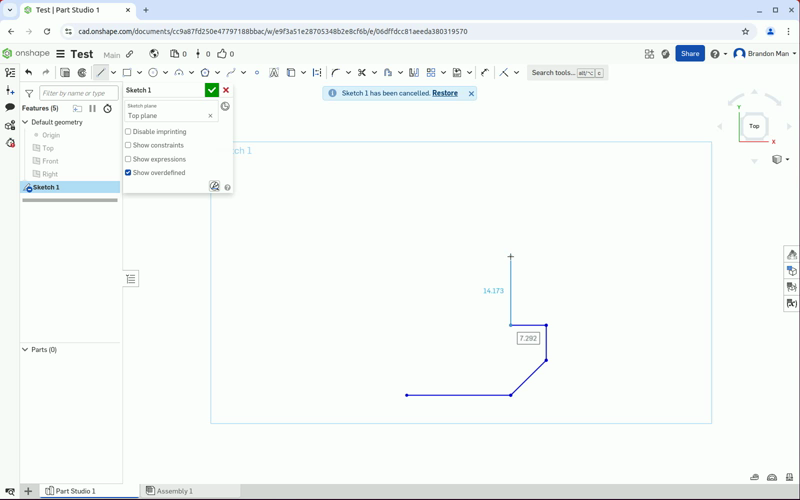
key_down(shift)
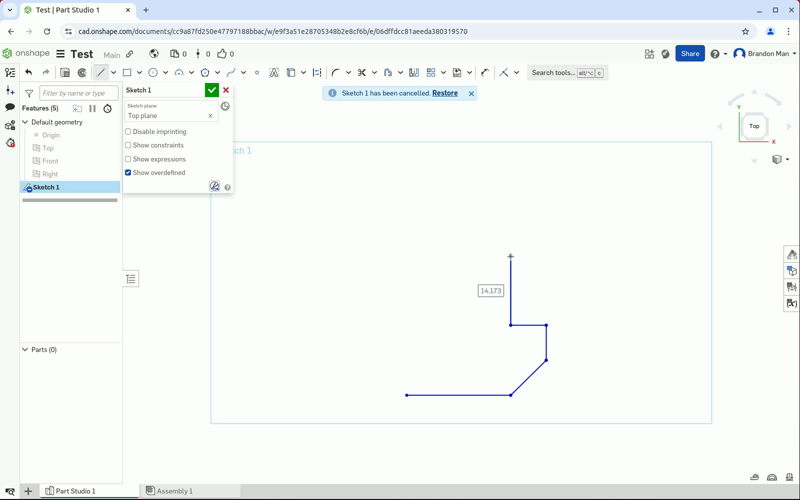
mouse_move(406, 256)
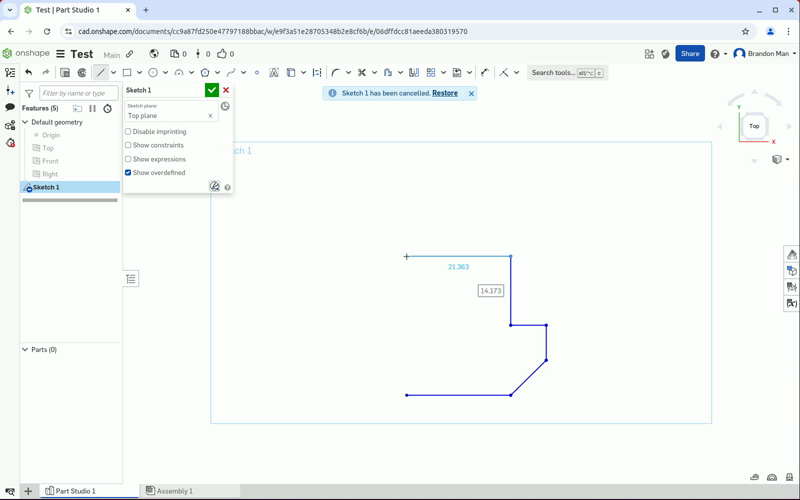
click(406, 256)
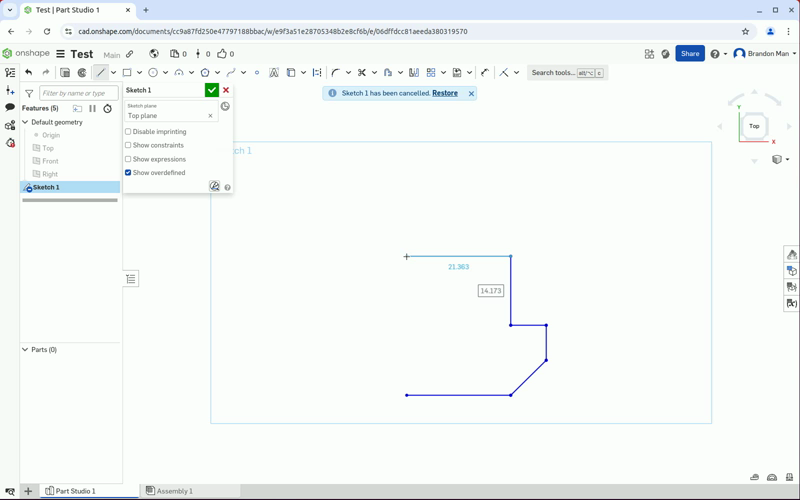
key_up(shift)
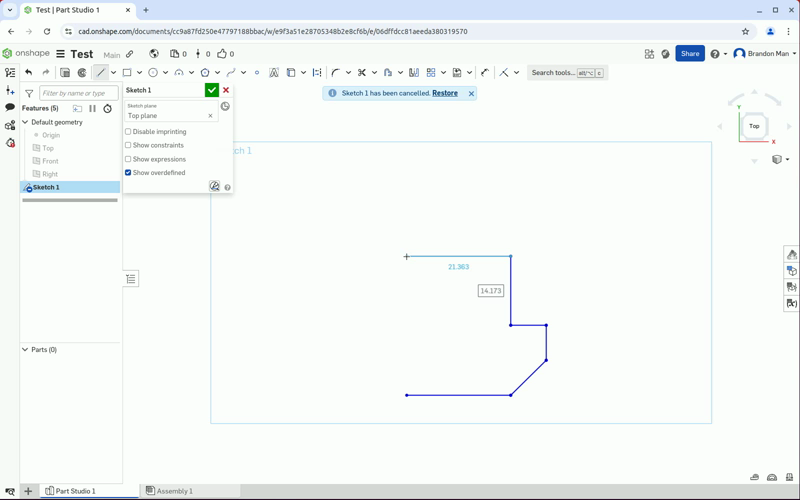
key_down(shift)
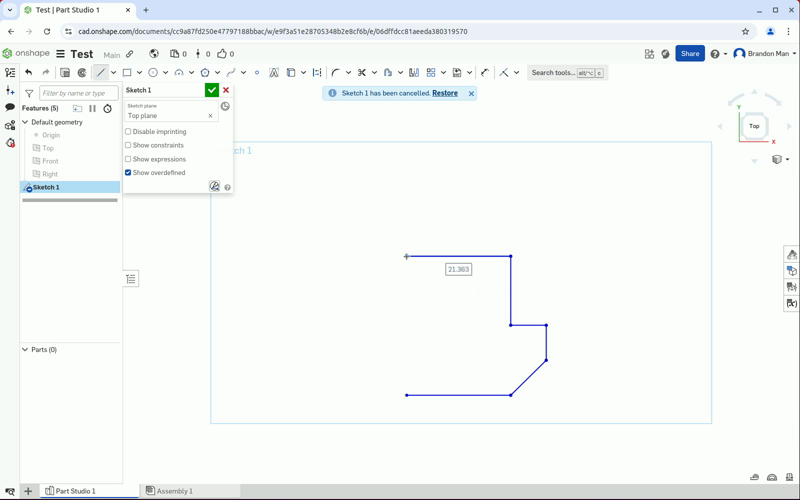
mouse_move(406, 395)
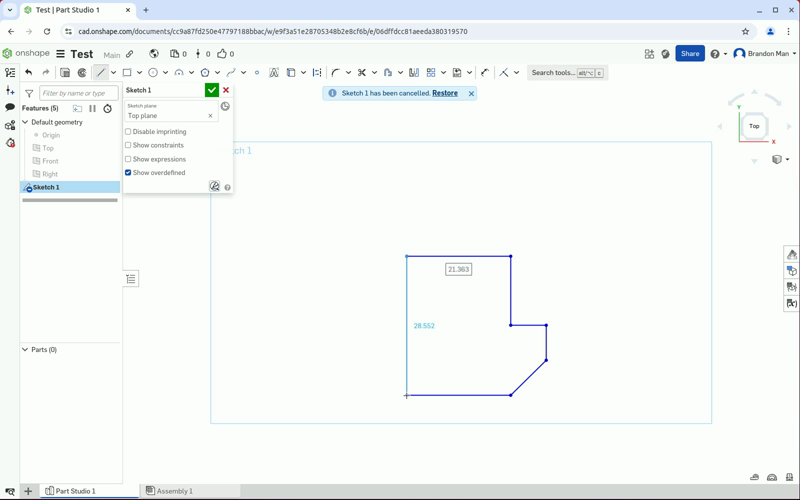
key_up(shift)
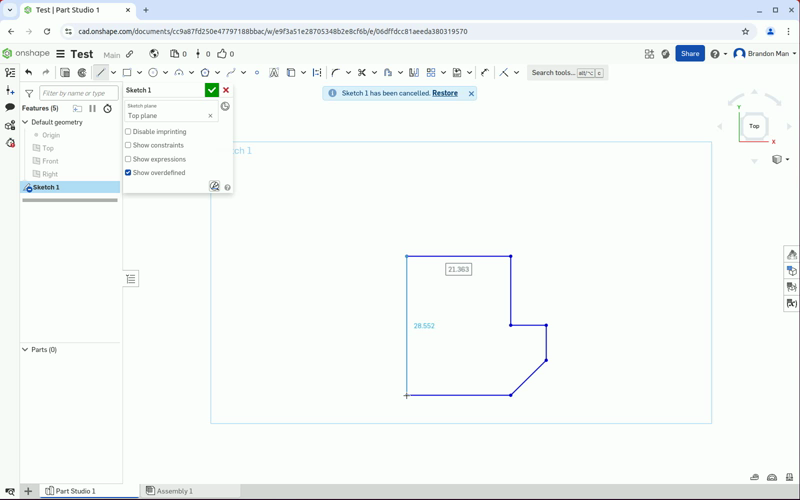
click(406, 395)
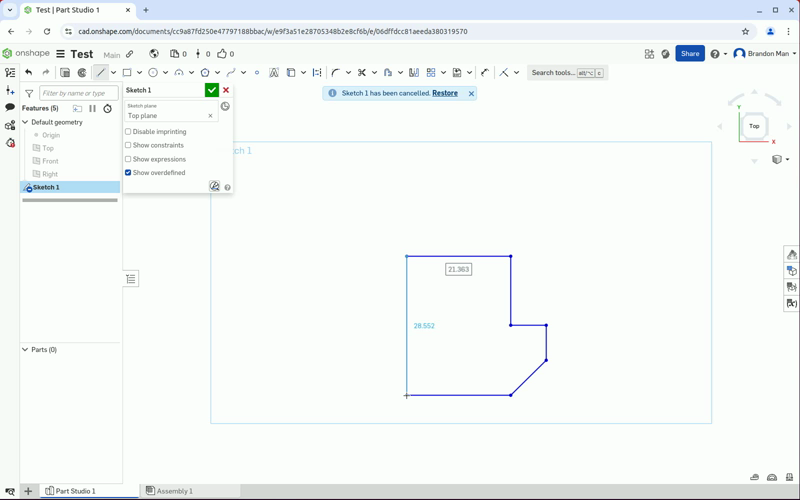
key(esc)
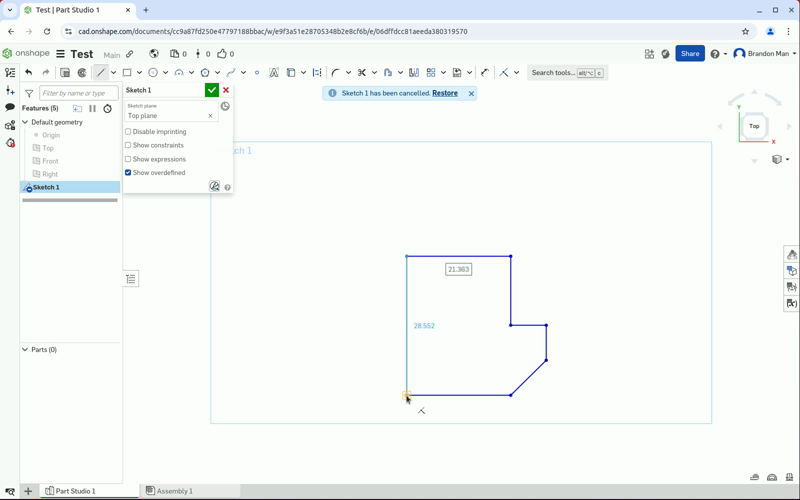
mouse_move(490, 347)
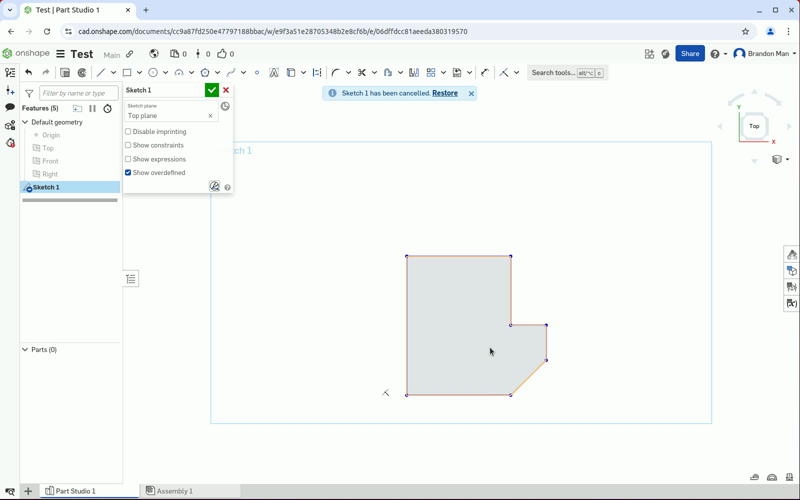
click(490, 347)
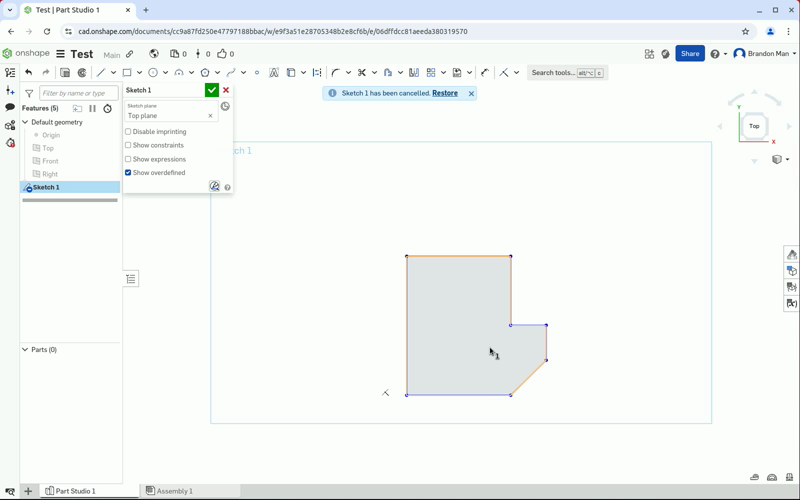
mouse_move(73, 352)
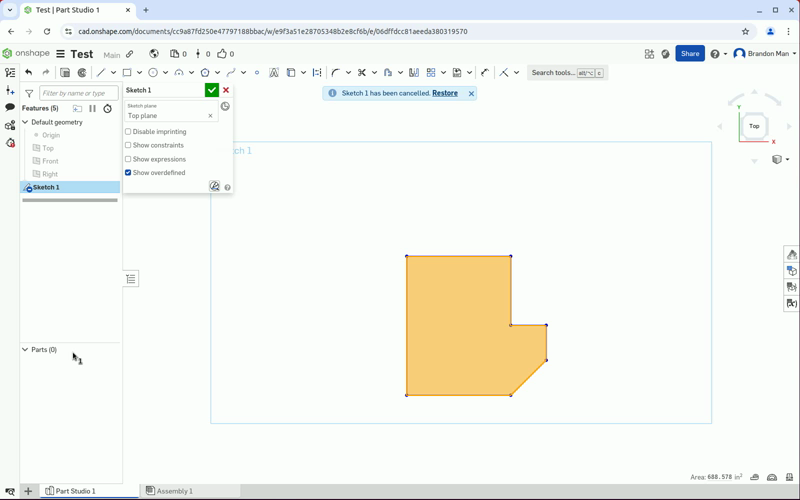
key(shift+y)
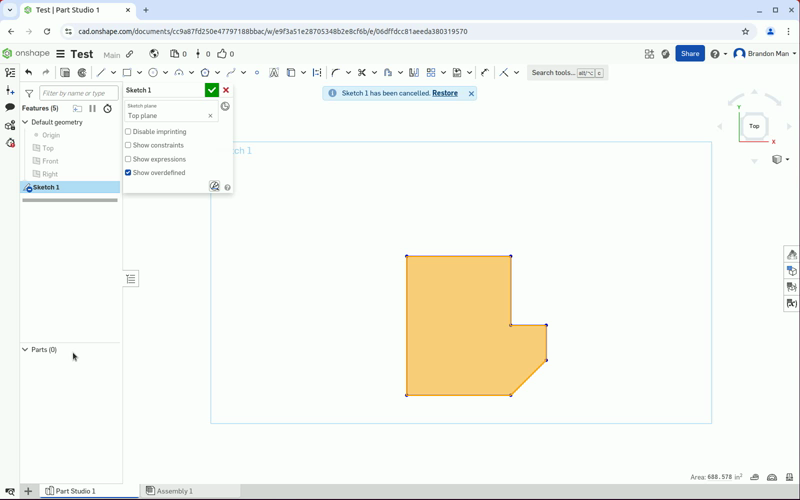
key(shift+e)
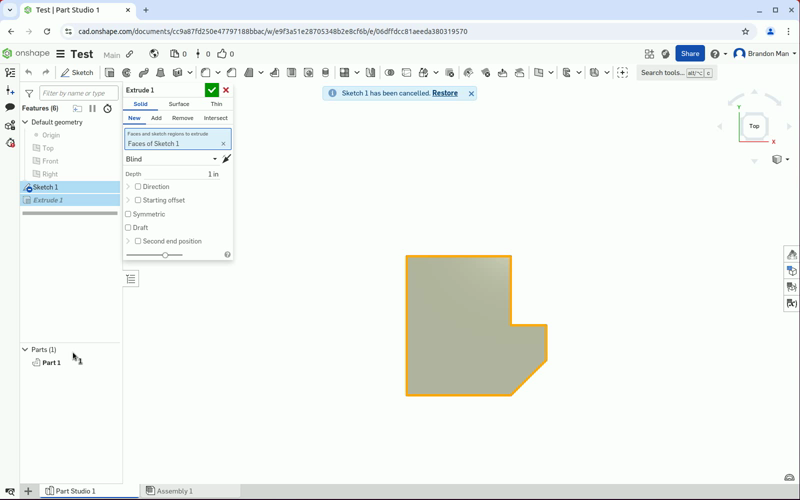
mouse_move(143, 106)
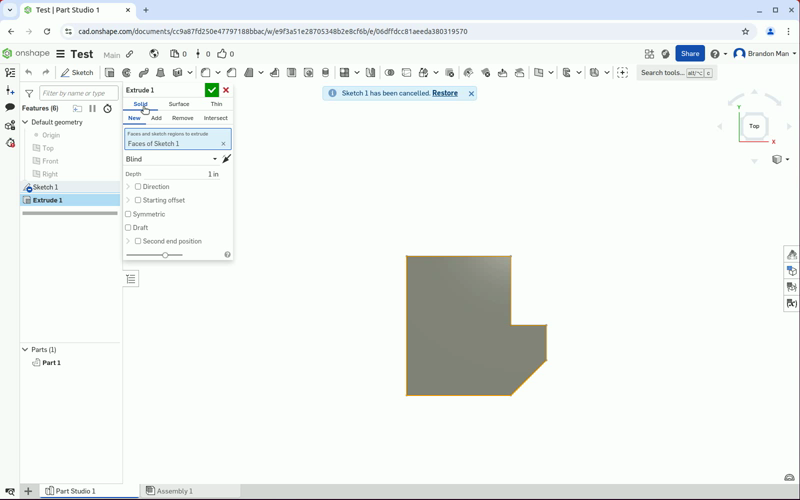
click(143, 106)
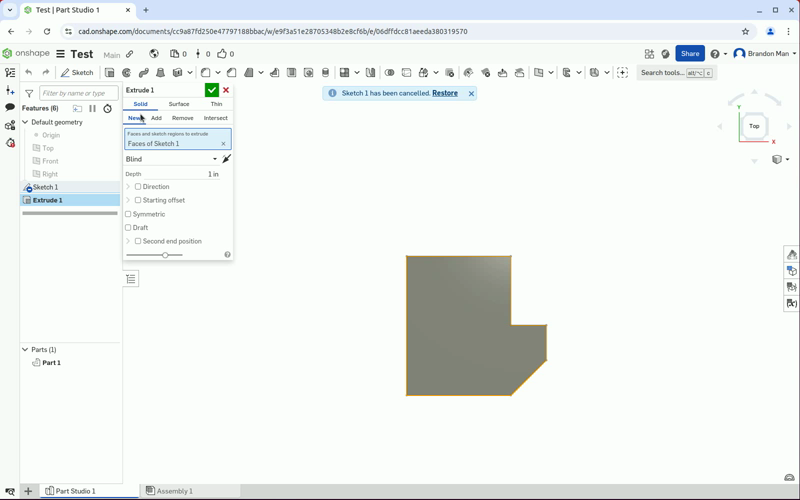
mouse_move(137, 120)
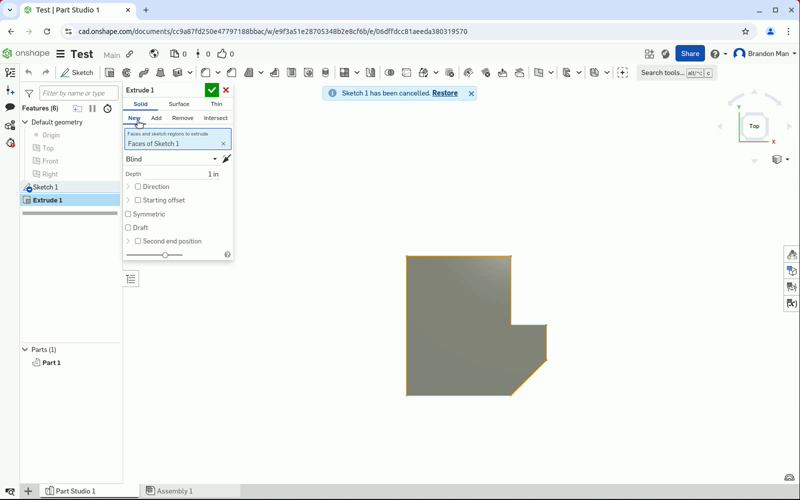
click(137, 120)
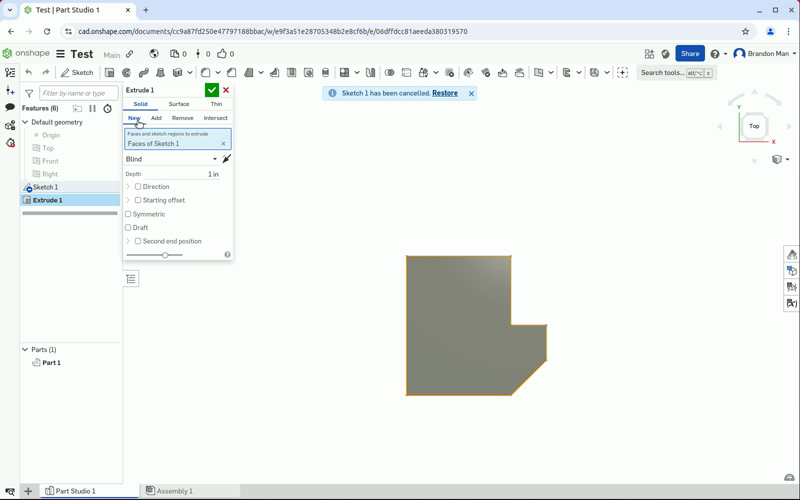
key(tab, 4)
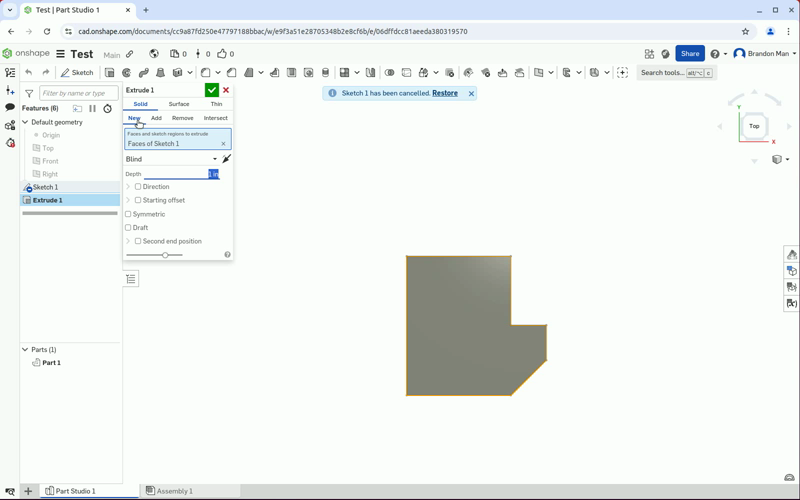
text(7.221)
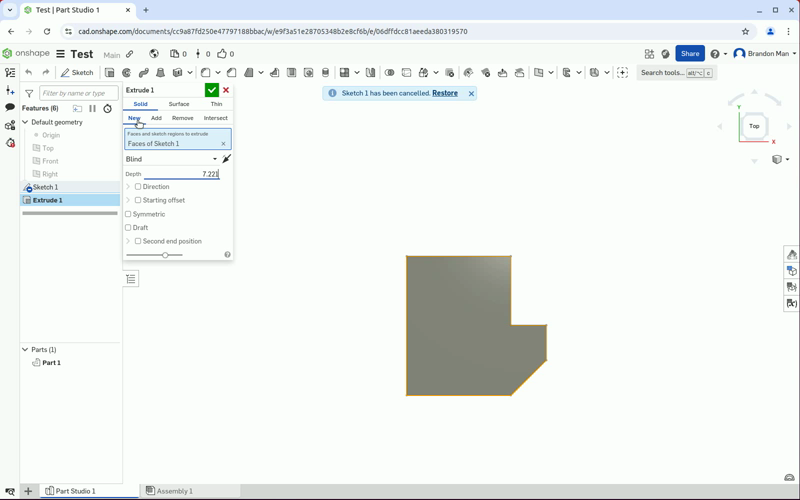
key(enter)
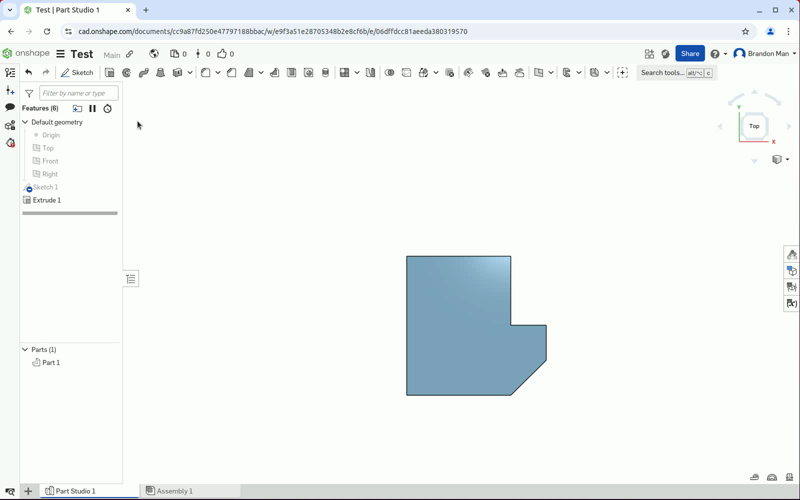
key(shift+h)
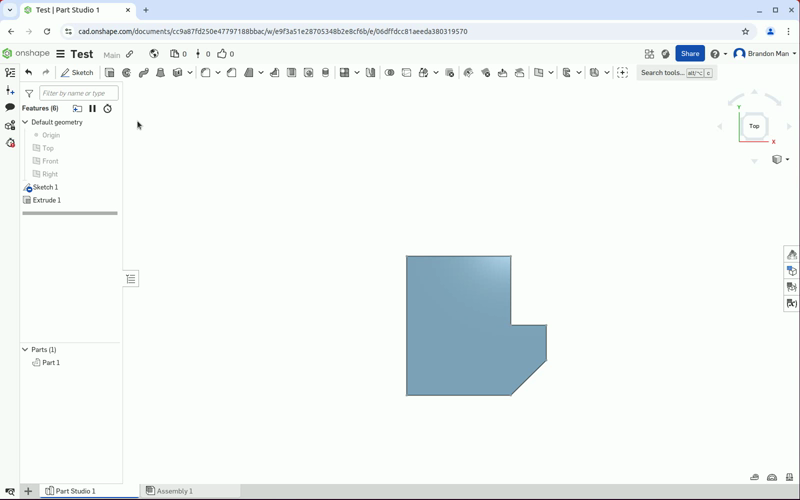
key(shift+h)
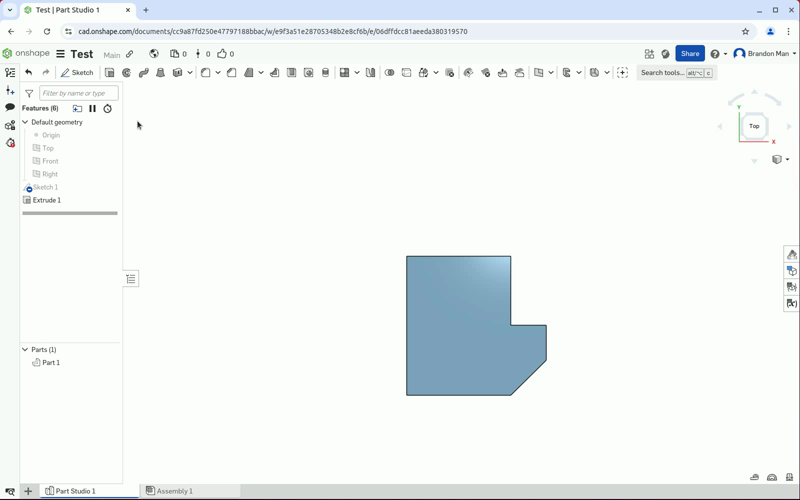
mouse_move(73, 189)
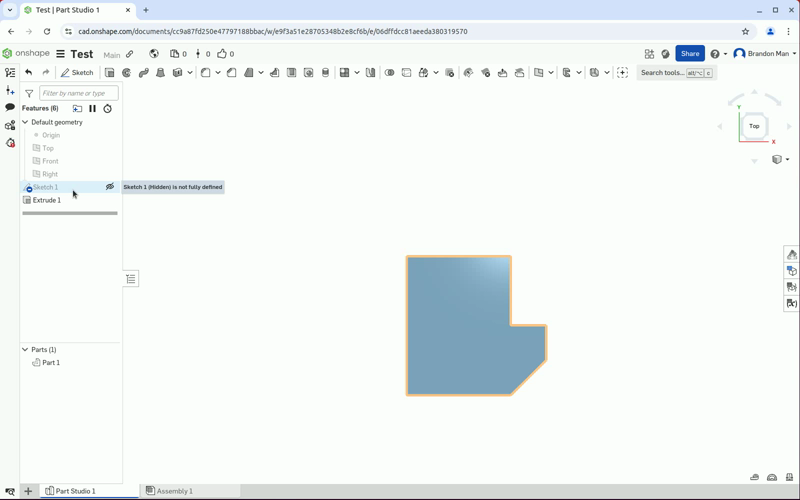
click(73, 189)
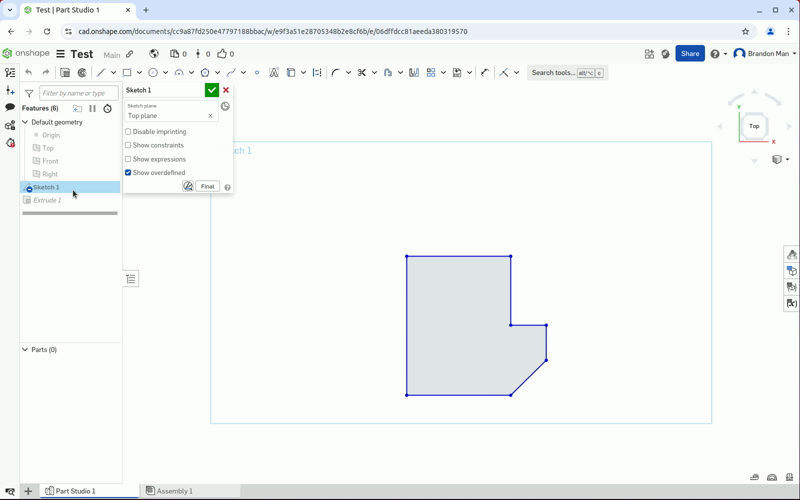
mouse_move(229, 92)
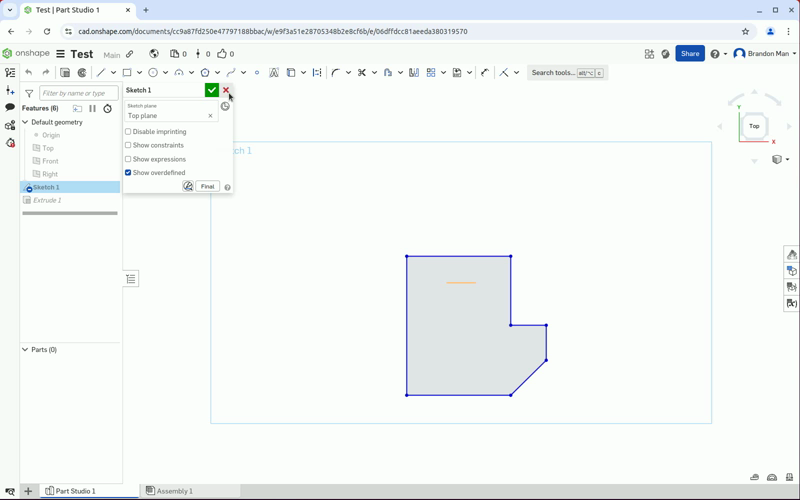
click(229, 92)
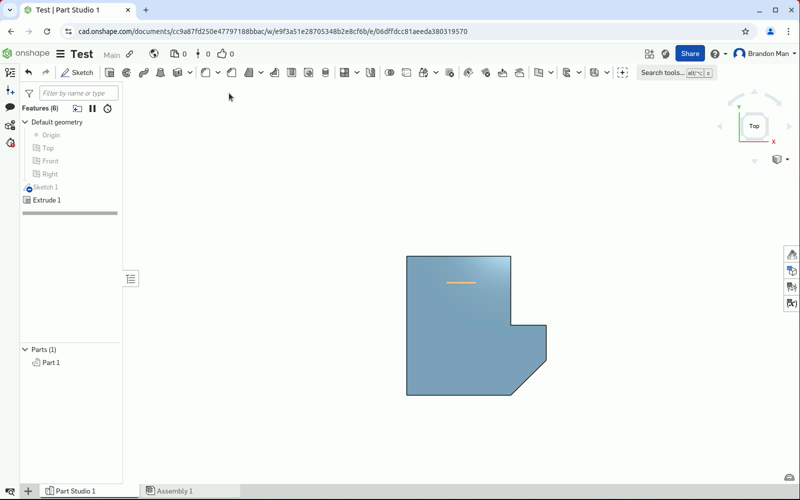
mouse_move(73, 352)
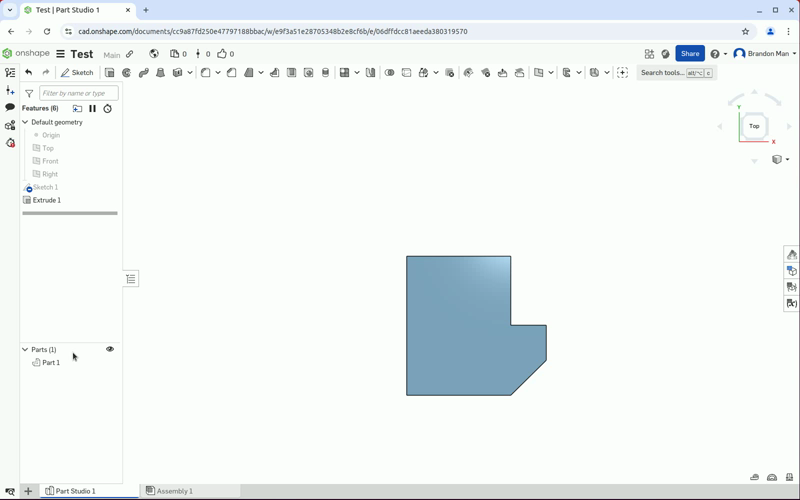
key(y)
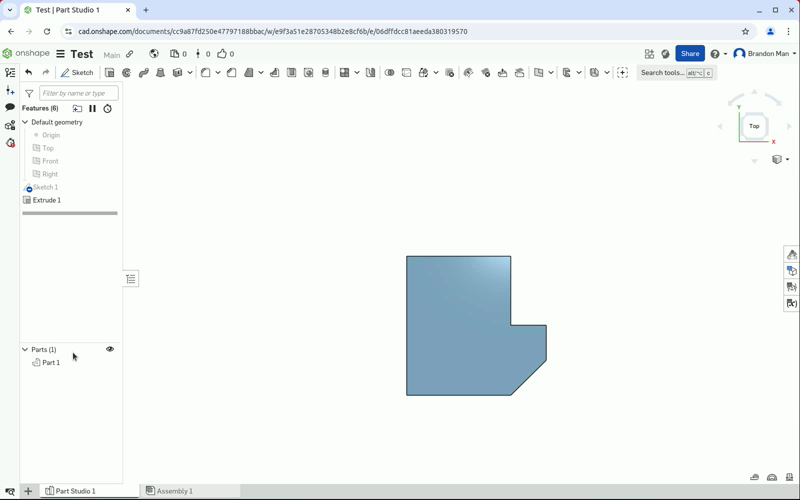
key(shift+p)
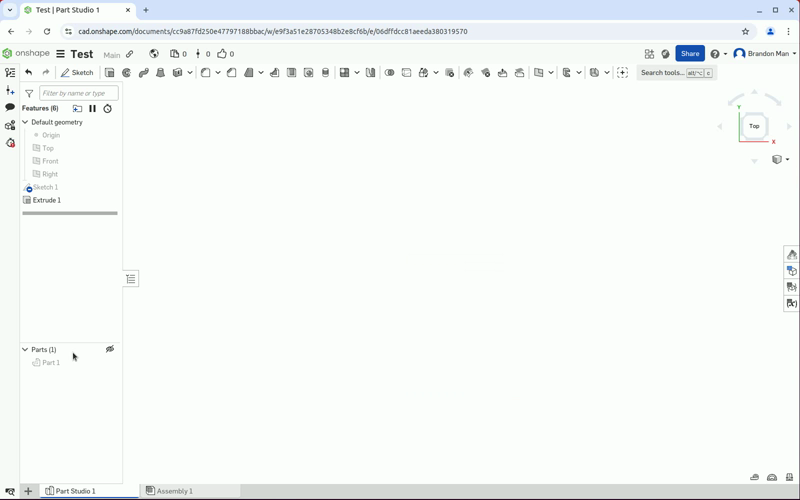
key(space)
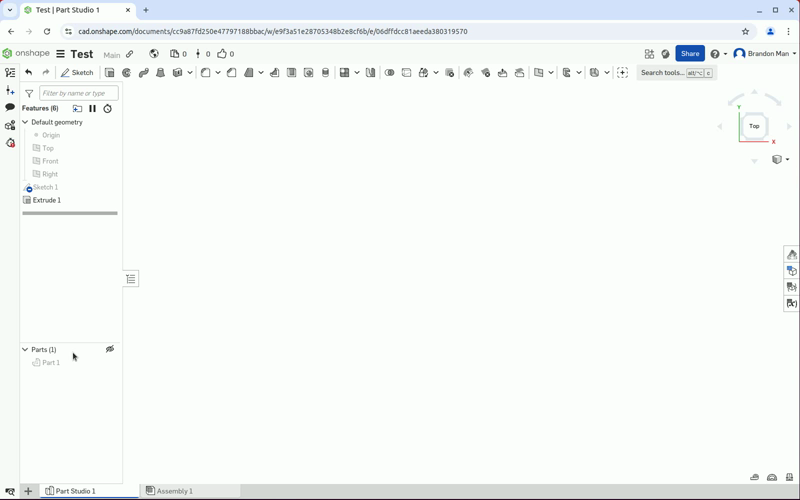
key_down(shift)
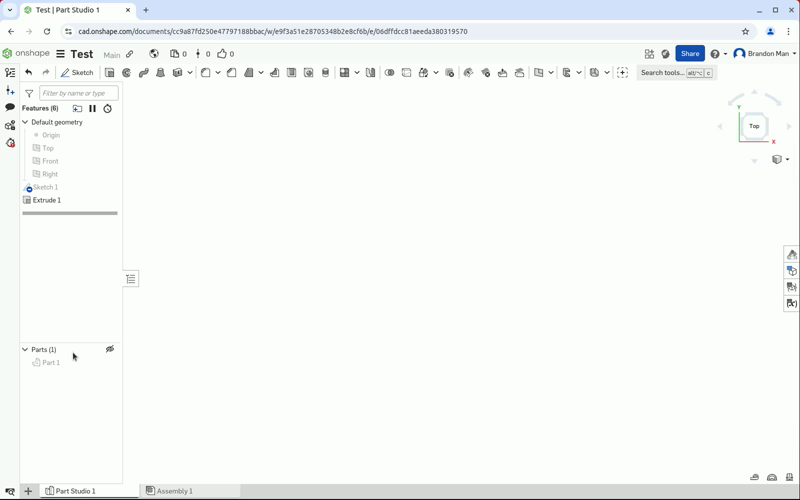
key(up)
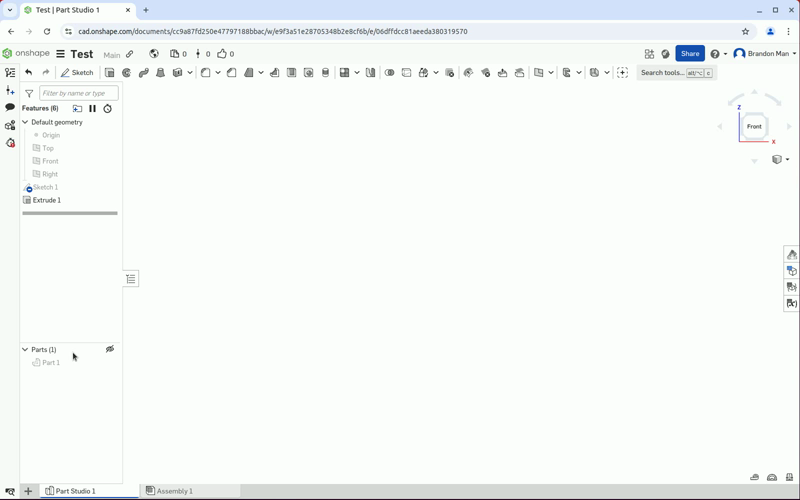
key_up(shift)
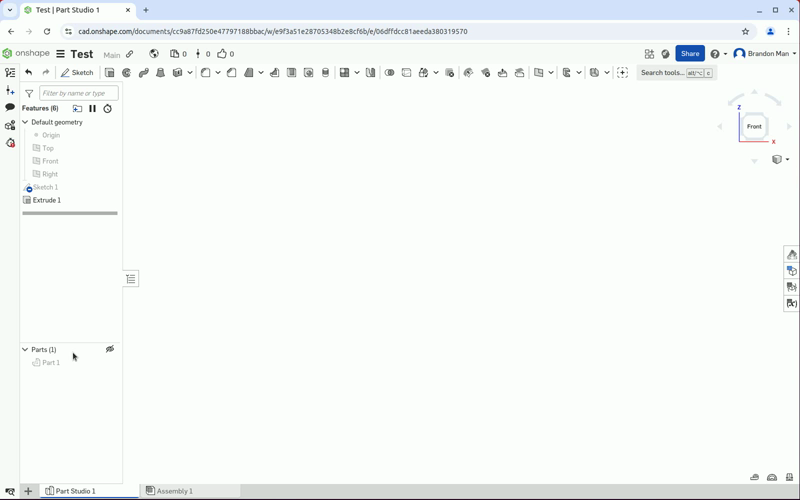
key(space)
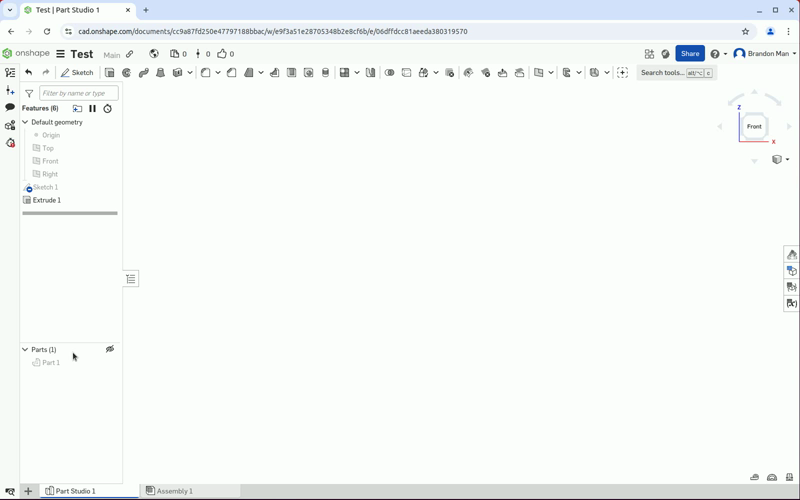
key_down(shift)
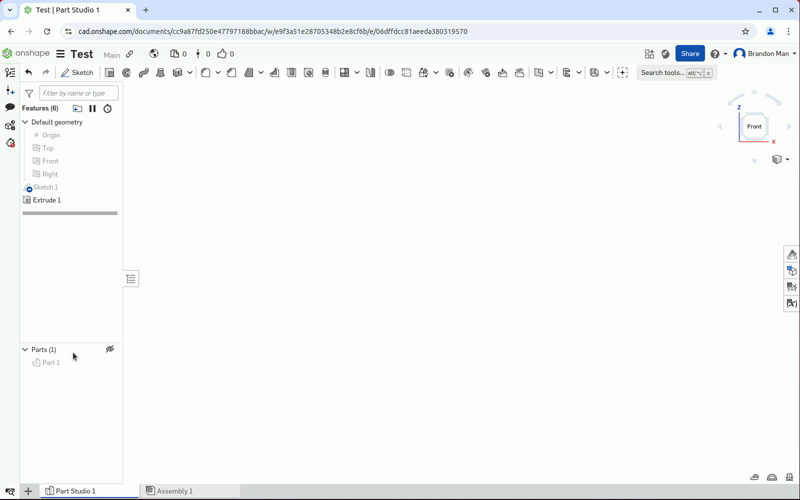
key(left)
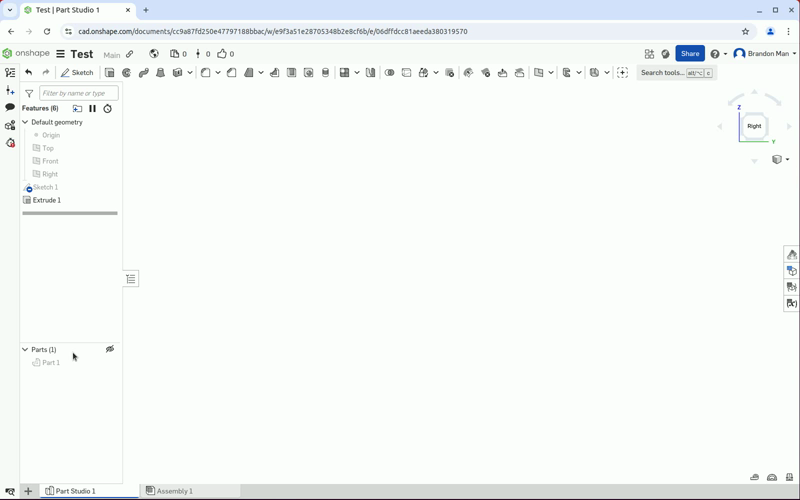
key_up(shift)
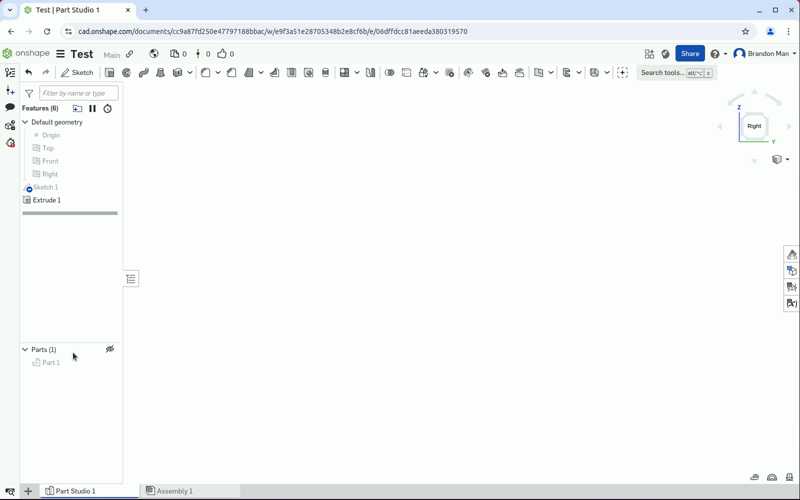
mouse_move(73, 352)
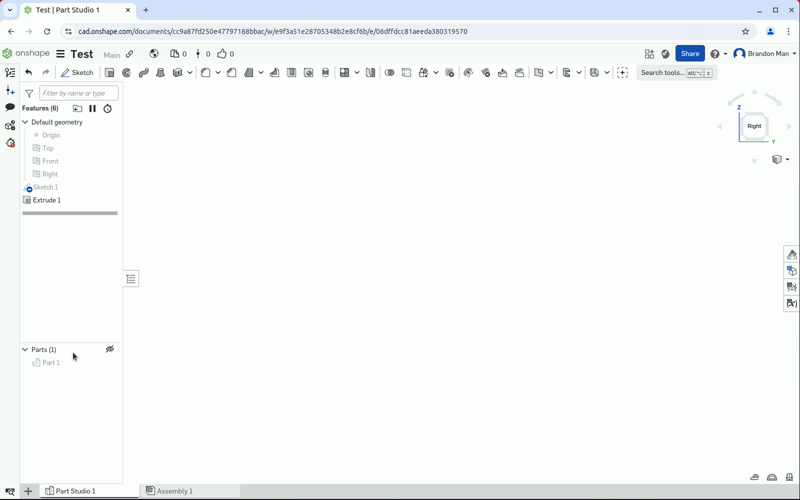
key(shift+y)
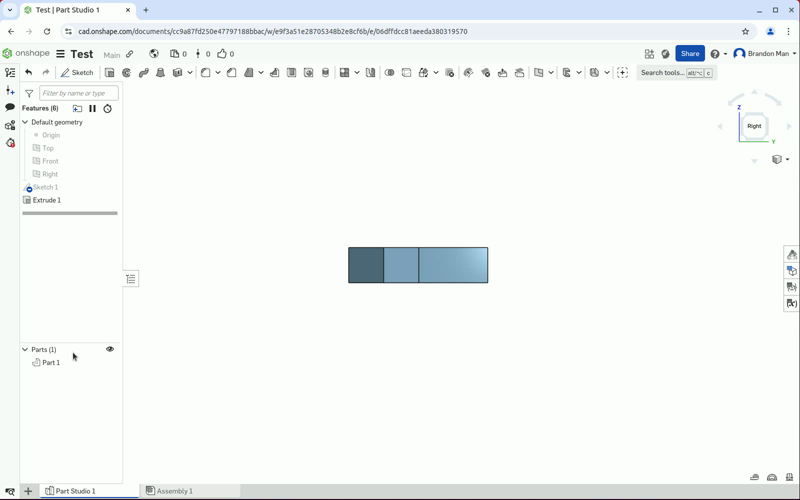
mouse_move(541, 75)
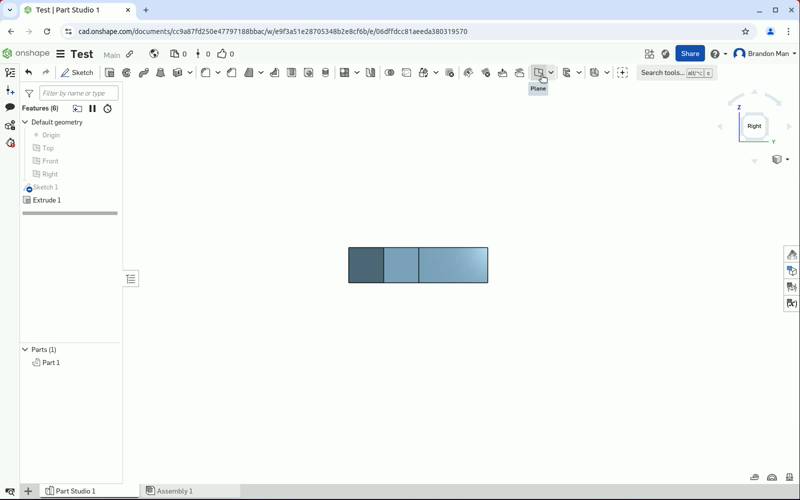
click(541, 75)
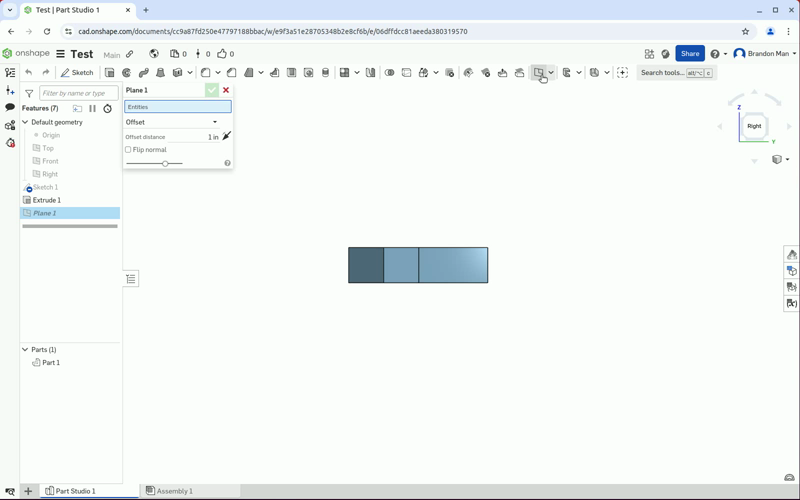
mouse_move(73, 176)
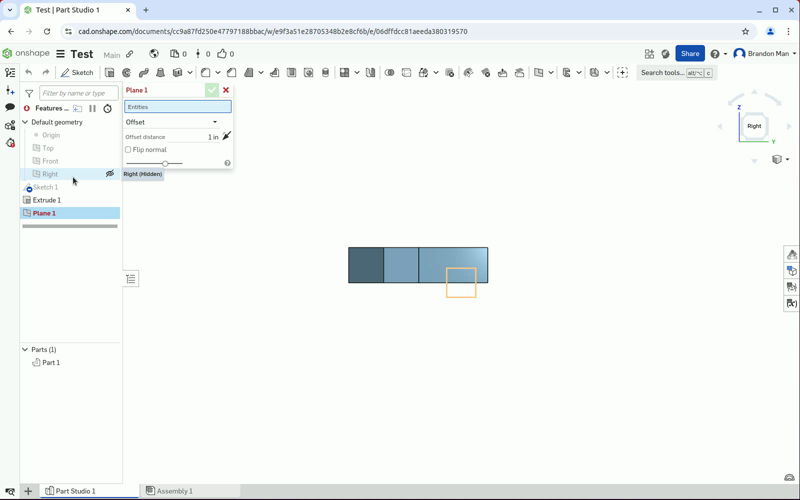
click(73, 176)
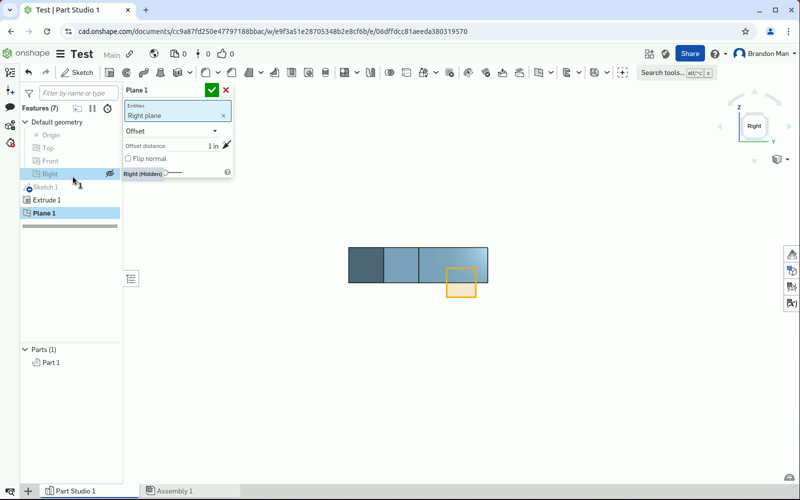
key(tab, 2)
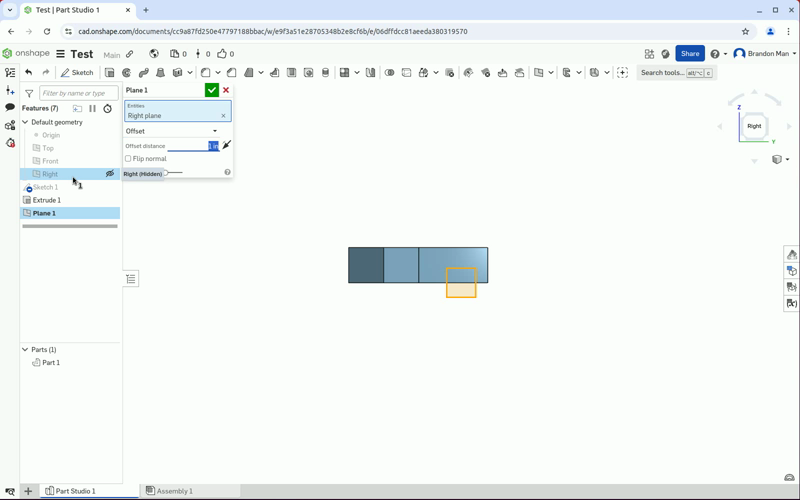
text(11.061)
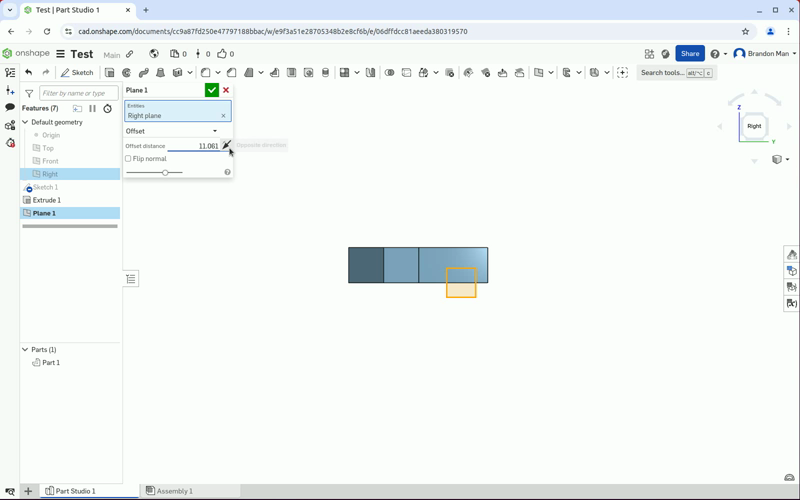
mouse_move(229, 147)
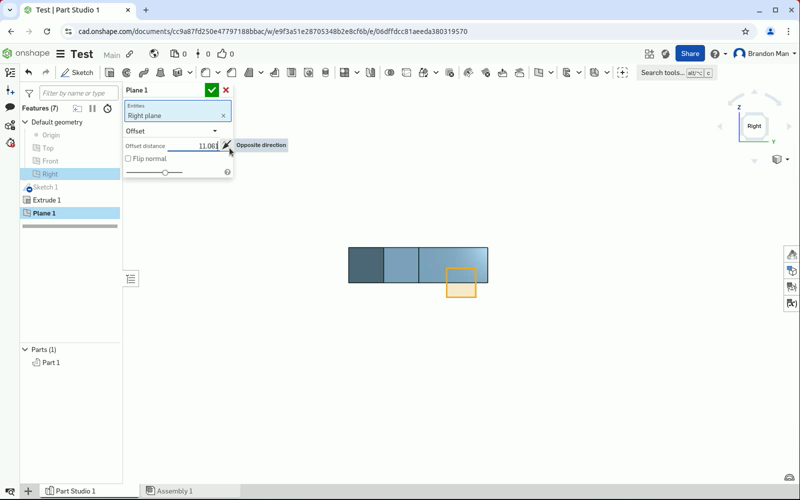
click(229, 147)
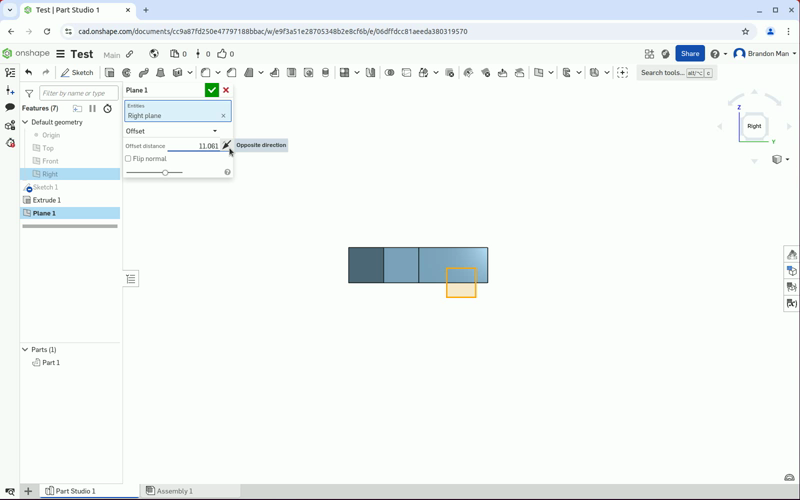
key(enter, 2)
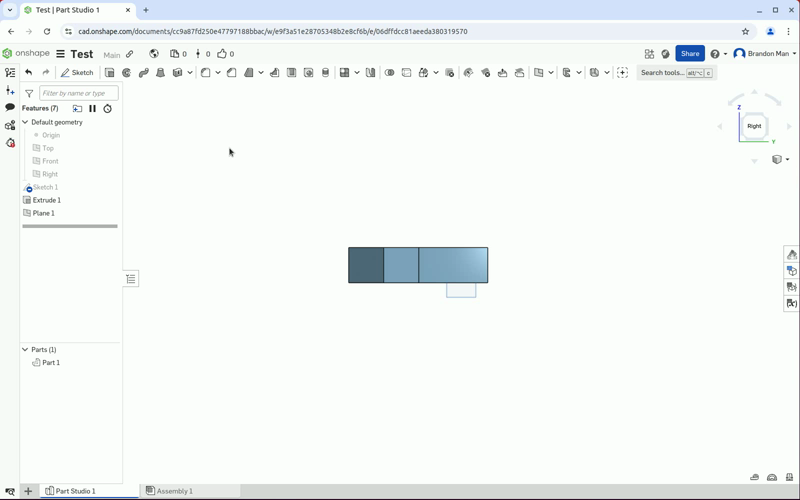
key(shift+s)
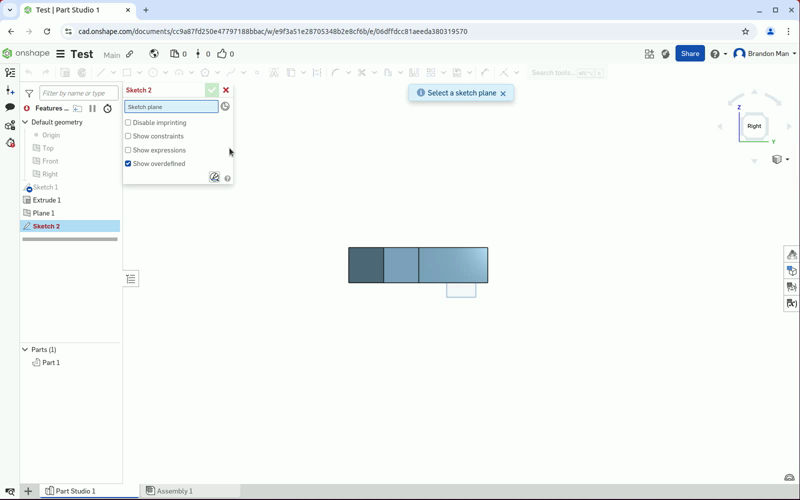
mouse_move(73, 215)
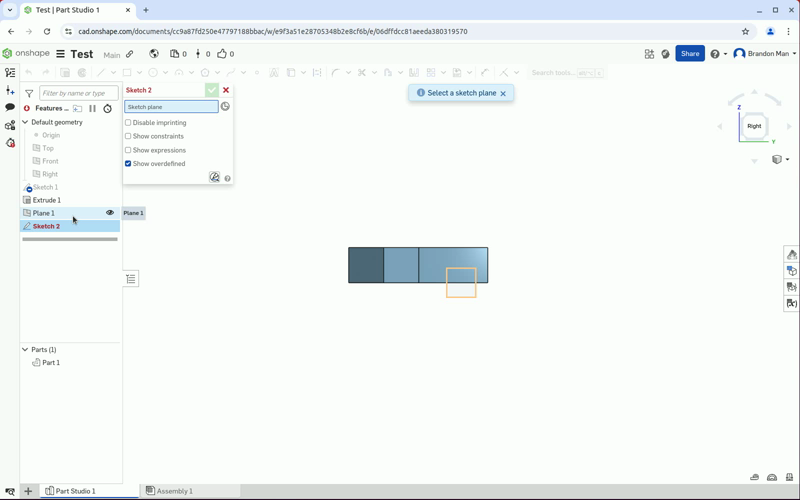
click(73, 215)
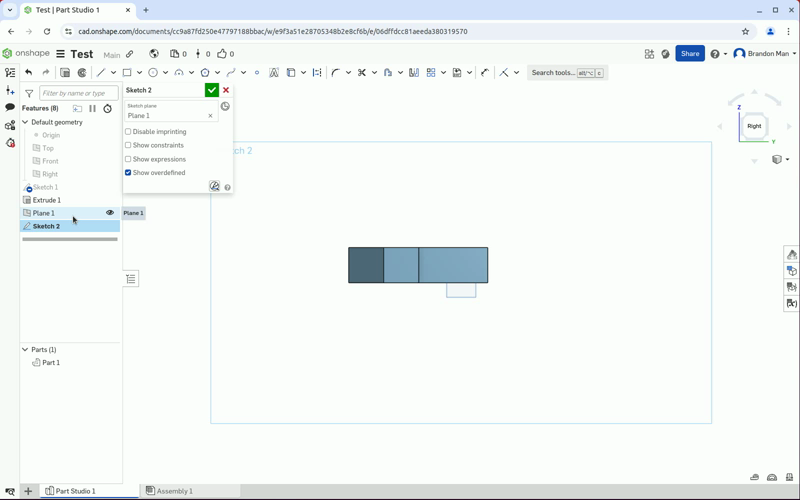
mouse_move(73, 352)
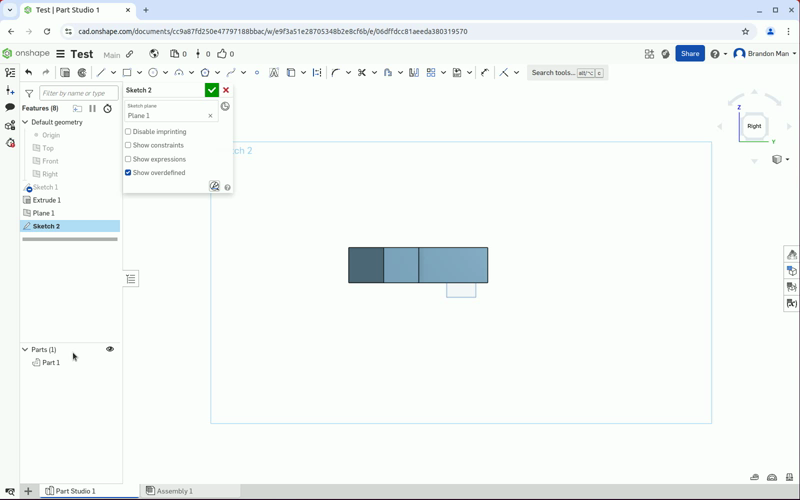
key(y)
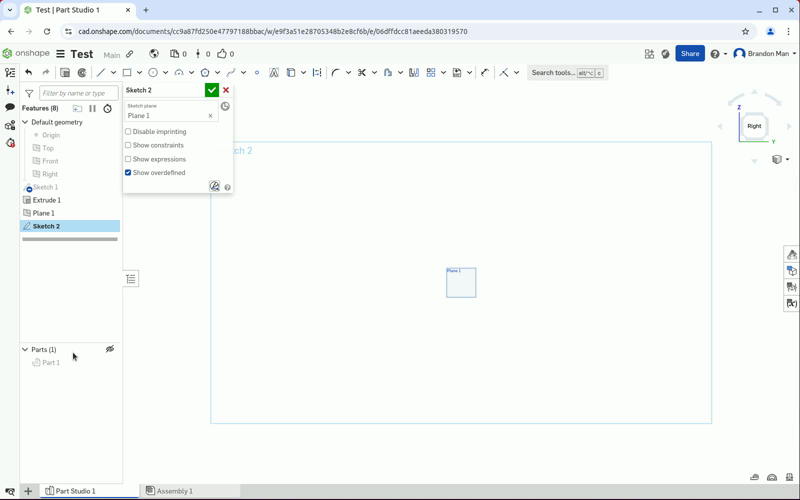
key(l)
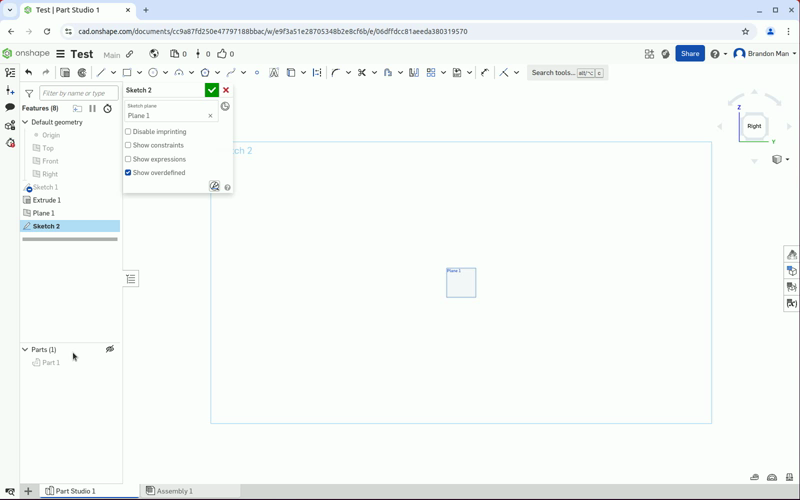
key_down(shift)
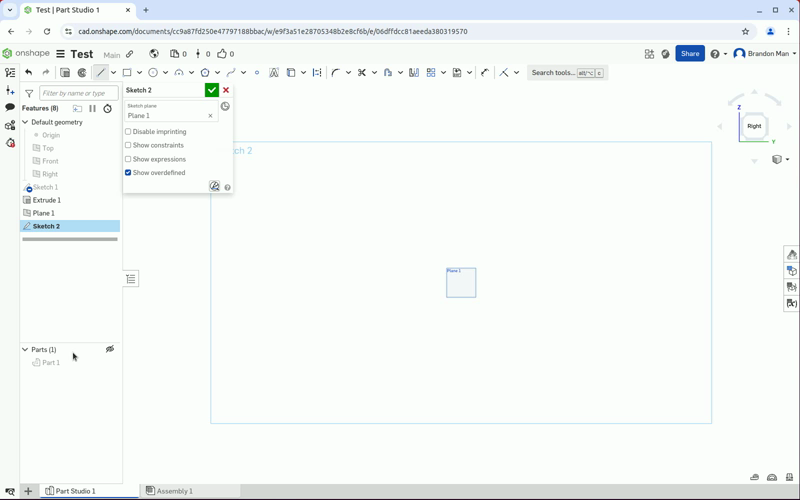
mouse_move(383, 247)
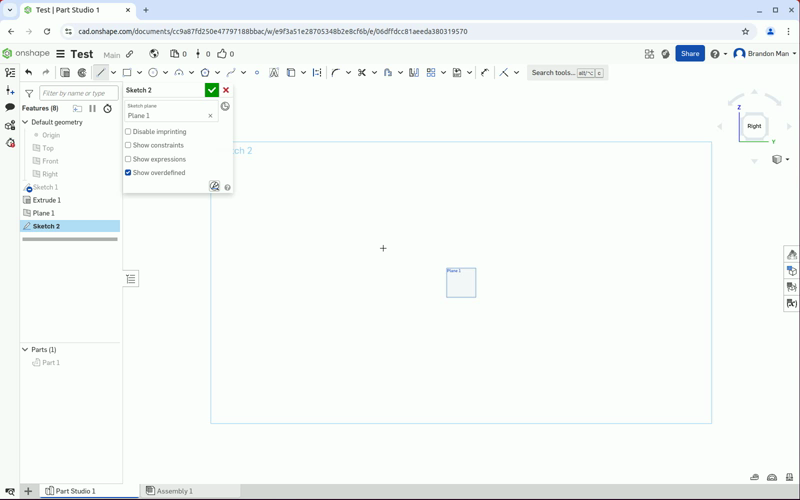
click(383, 247)
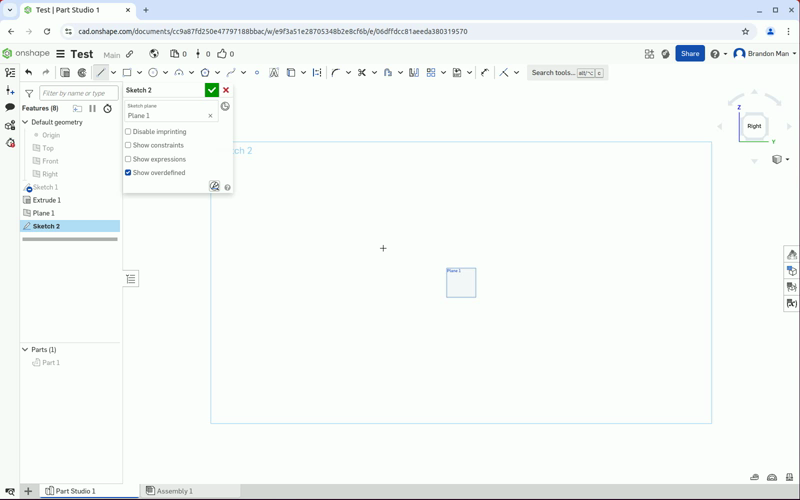
key_up(shift)
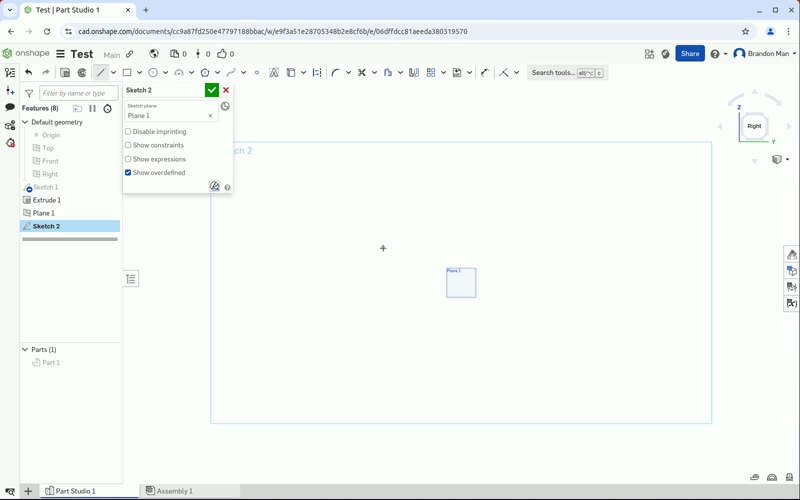
key_down(shift)
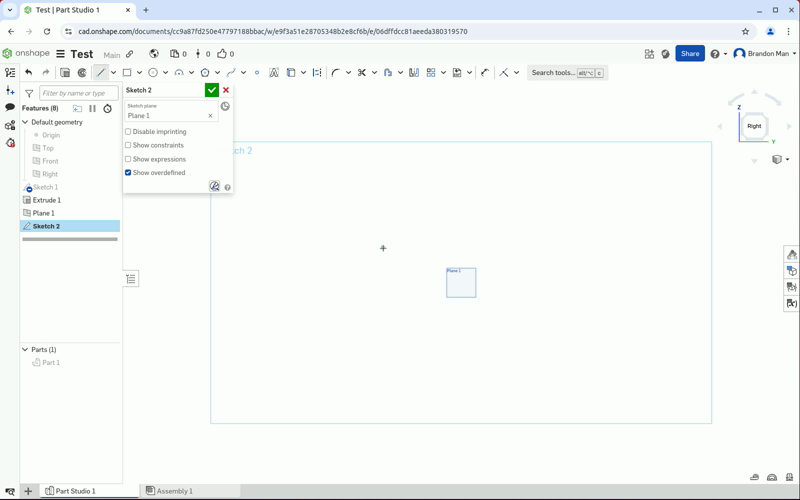
mouse_move(487, 247)
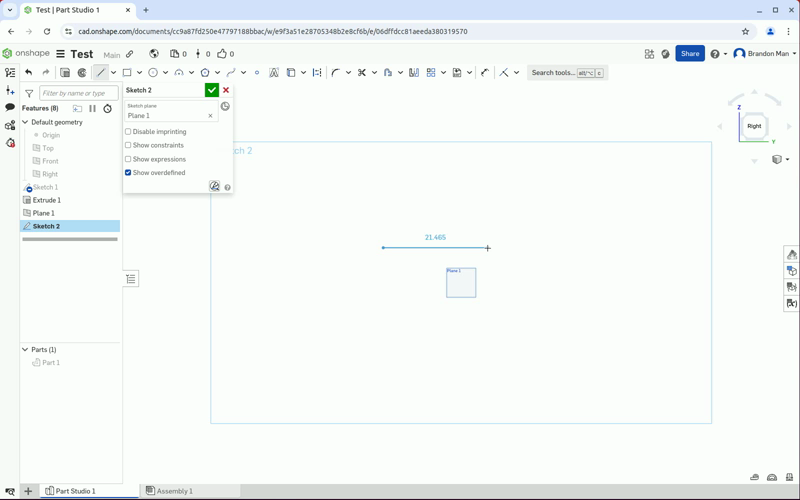
click(487, 247)
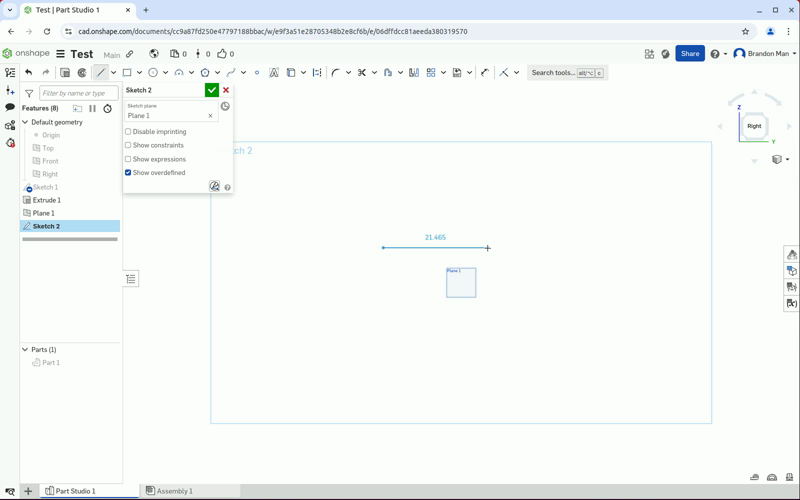
key_up(shift)
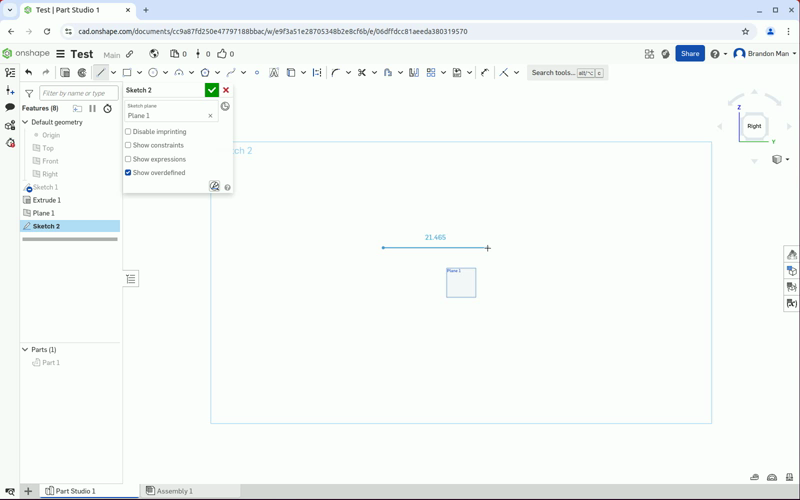
key_down(shift)
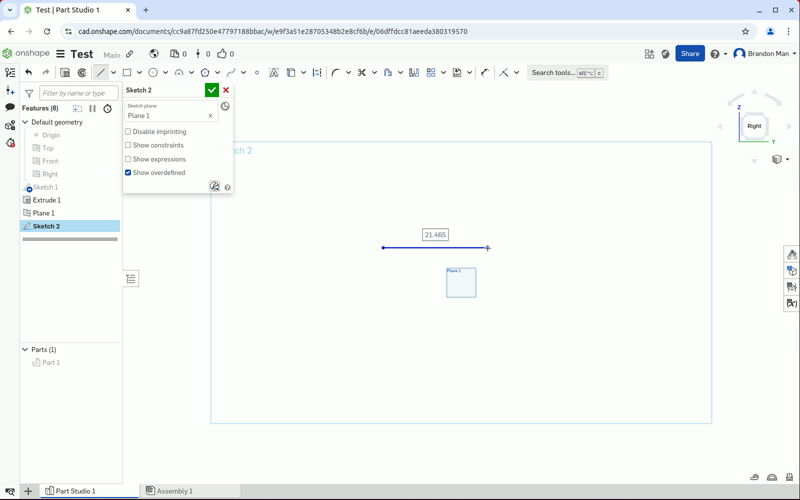
mouse_move(517, 247)
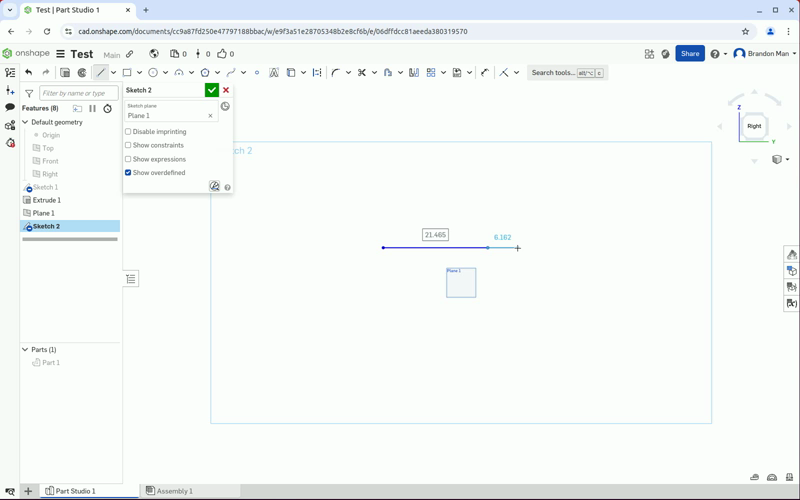
mouse_move(487, 212)
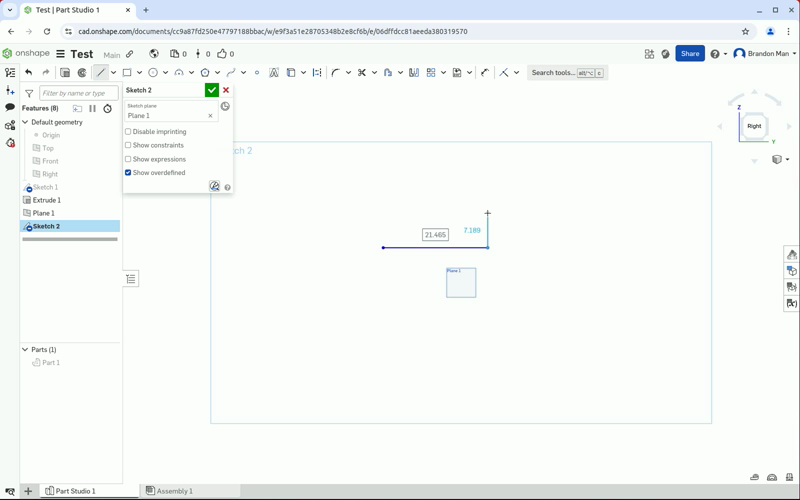
click(487, 212)
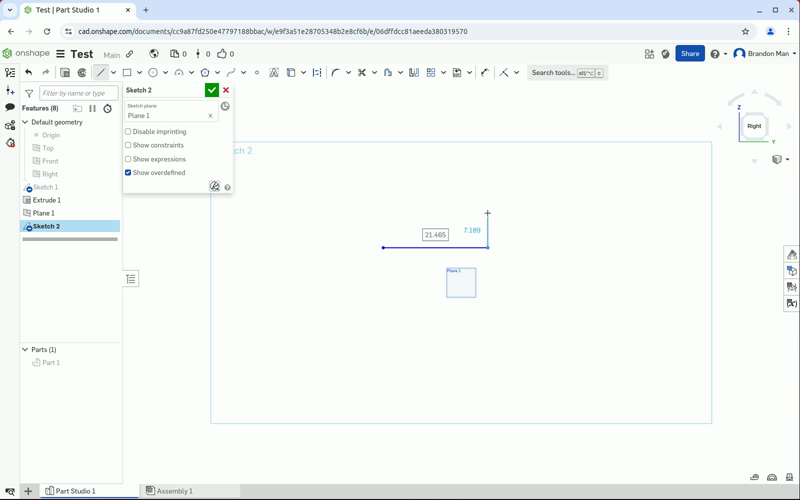
key_up(shift)
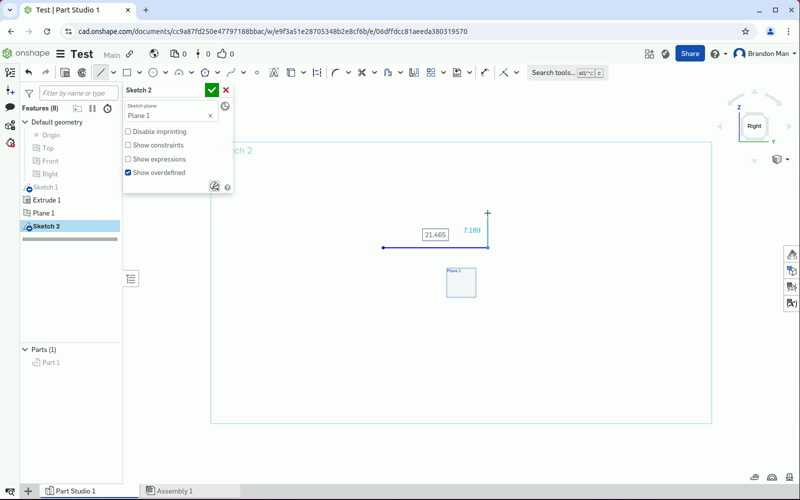
key_down(shift)
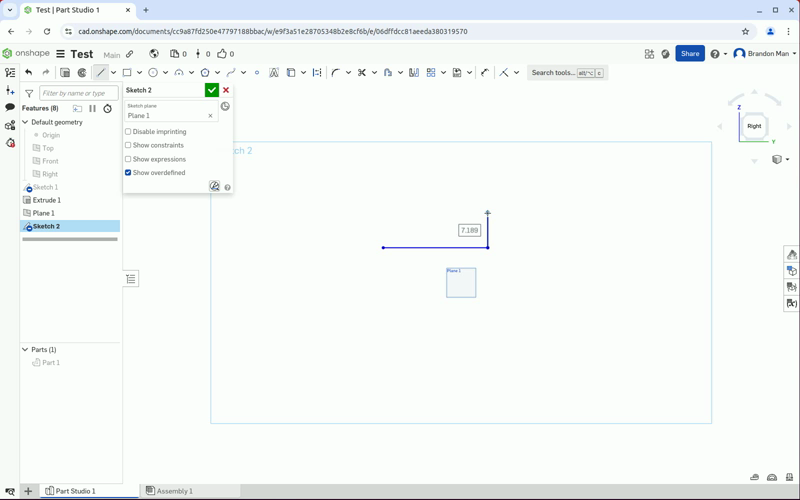
mouse_move(517, 212)
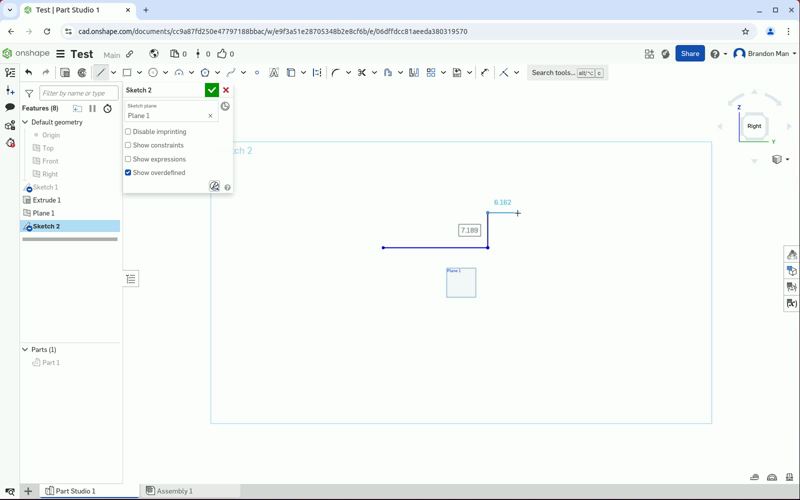
mouse_move(452, 178)
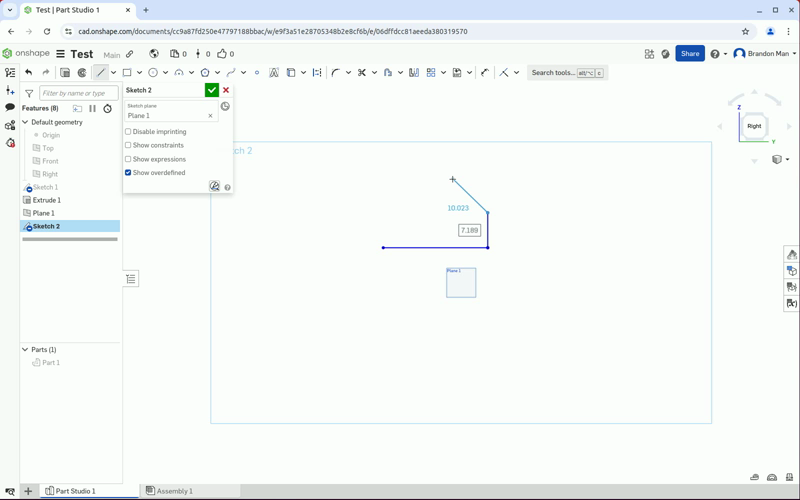
click(452, 178)
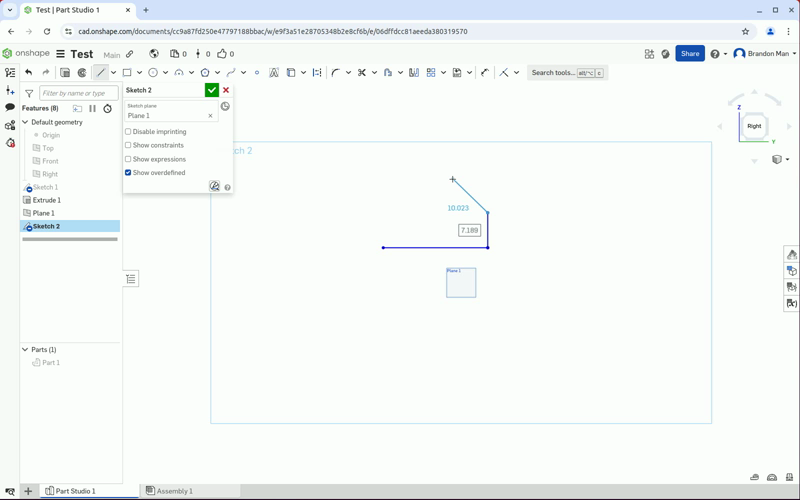
key_up(shift)
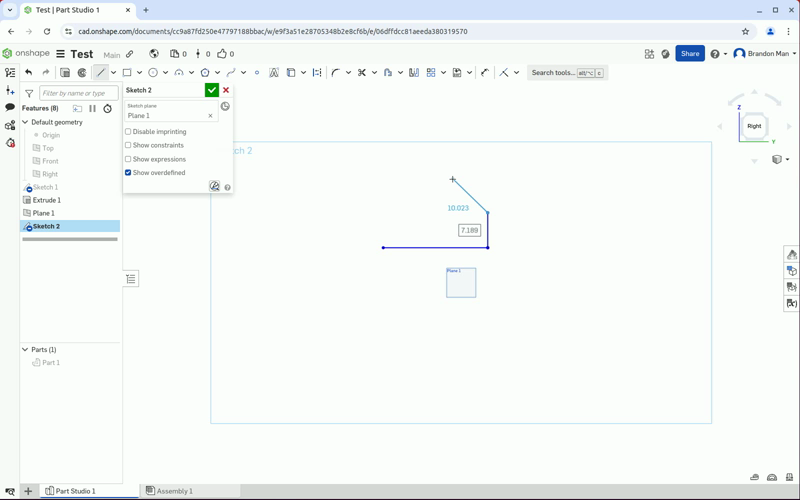
key_down(shift)
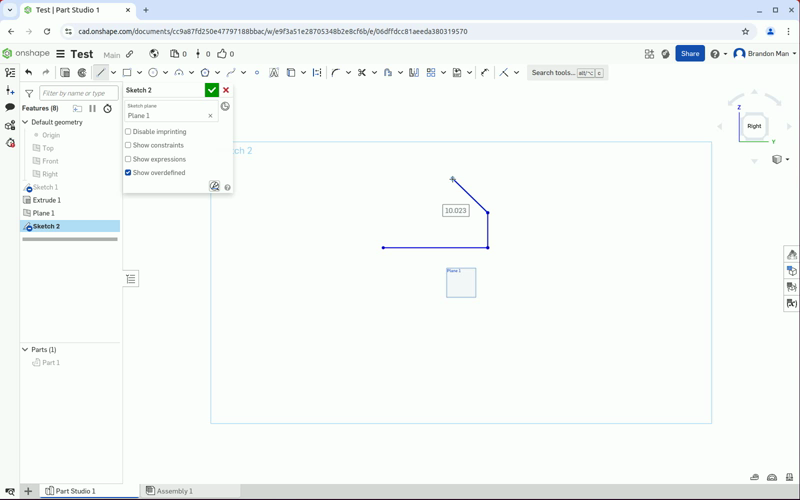
mouse_move(383, 178)
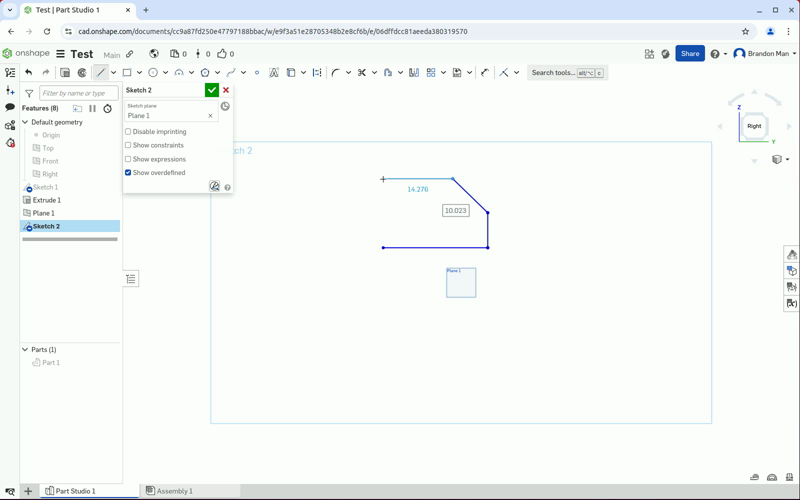
click(383, 178)
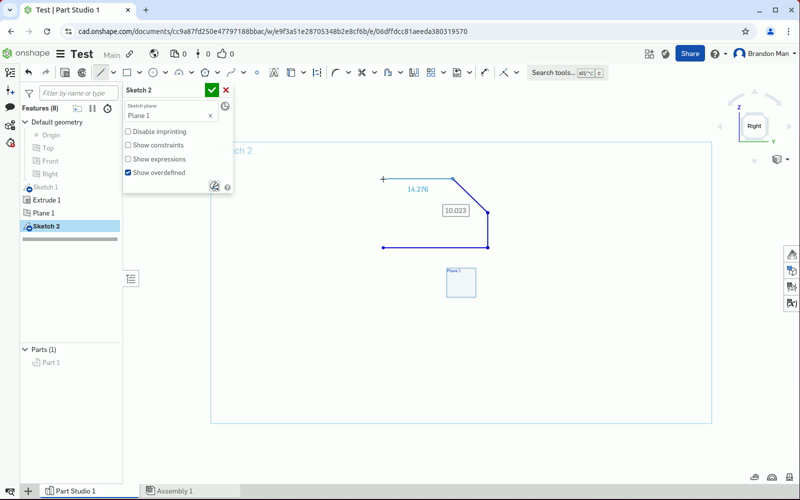
key_up(shift)
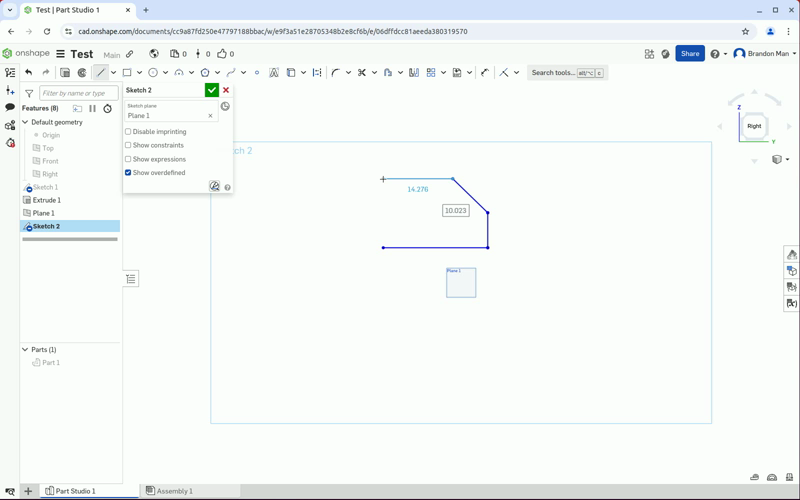
key_down(shift)
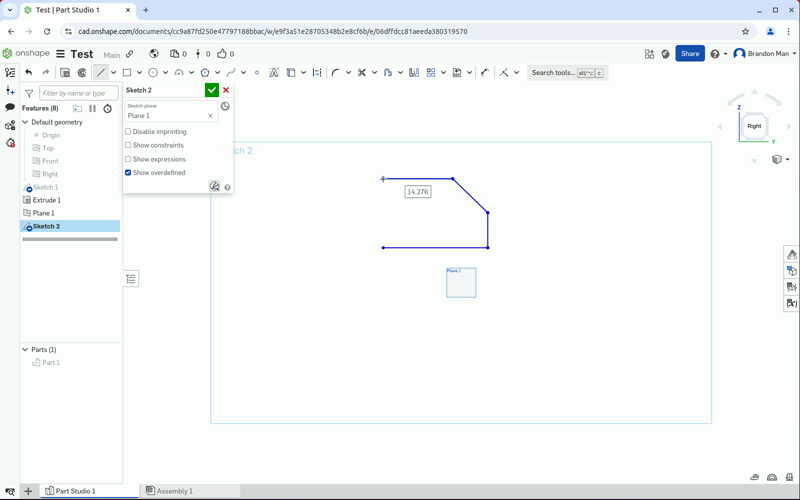
mouse_move(383, 247)
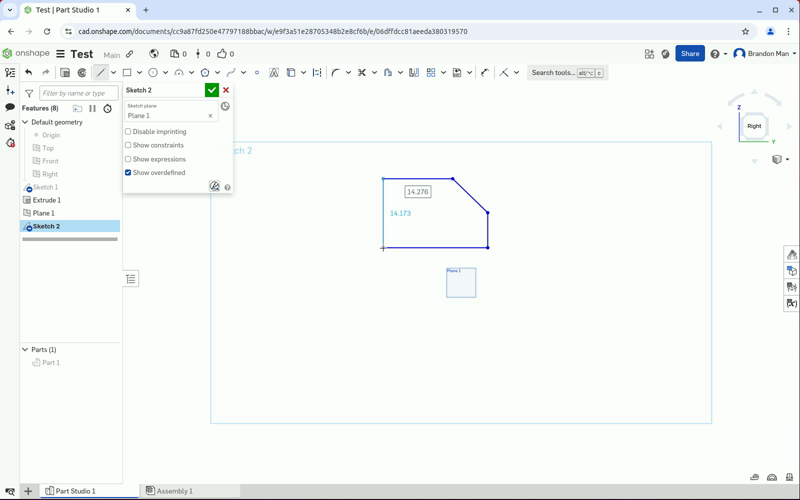
key_up(shift)
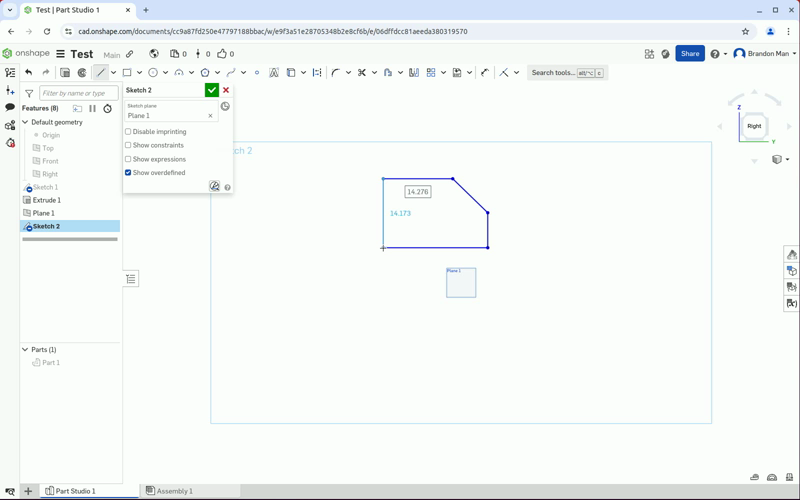
click(383, 247)
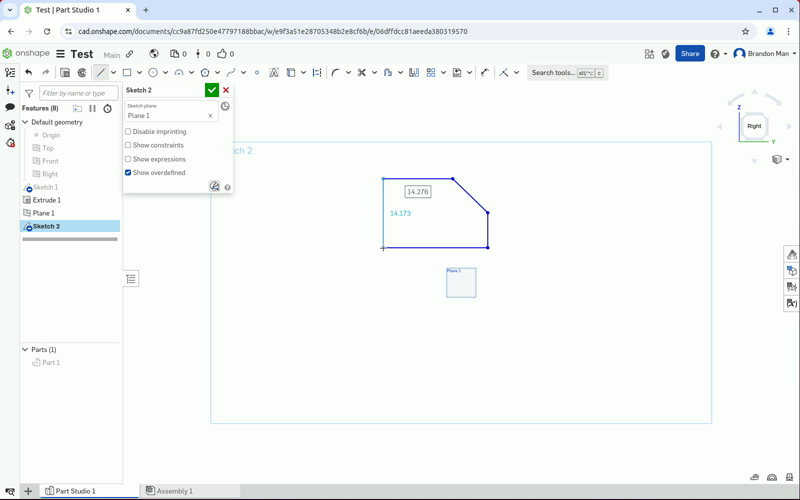
key(esc)
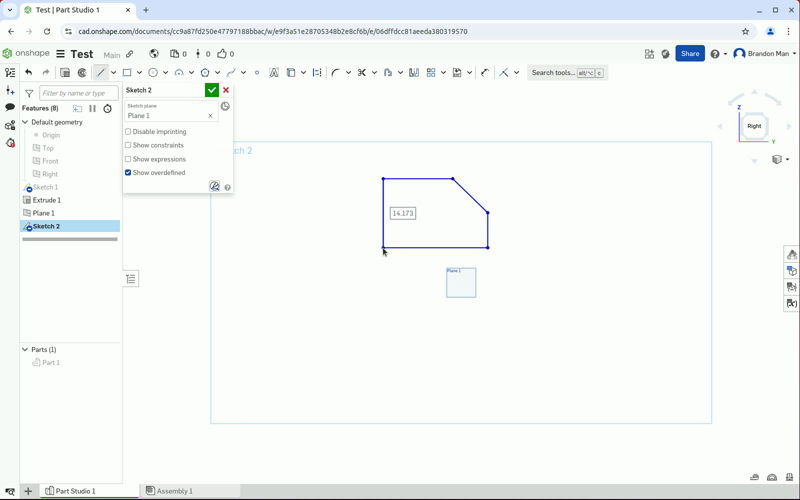
mouse_move(406, 233)
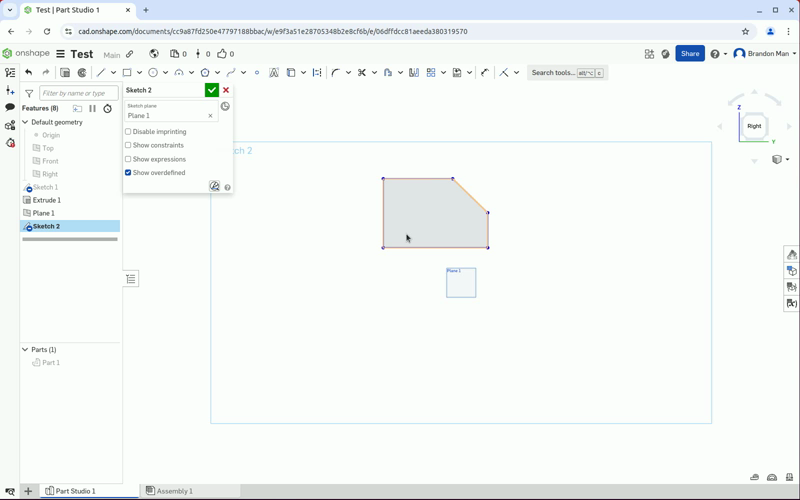
click(406, 233)
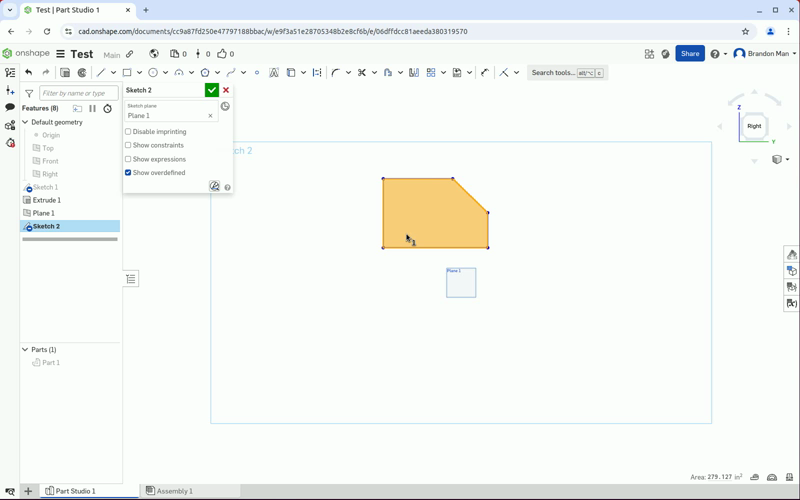
mouse_move(73, 352)
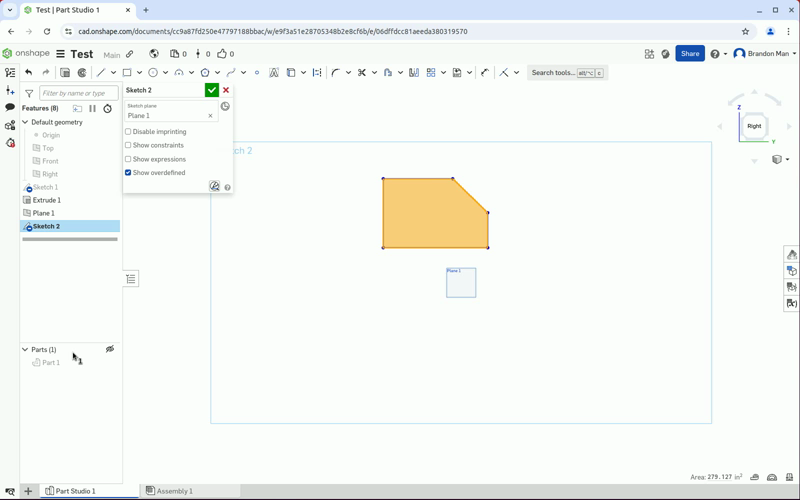
key(shift+y)
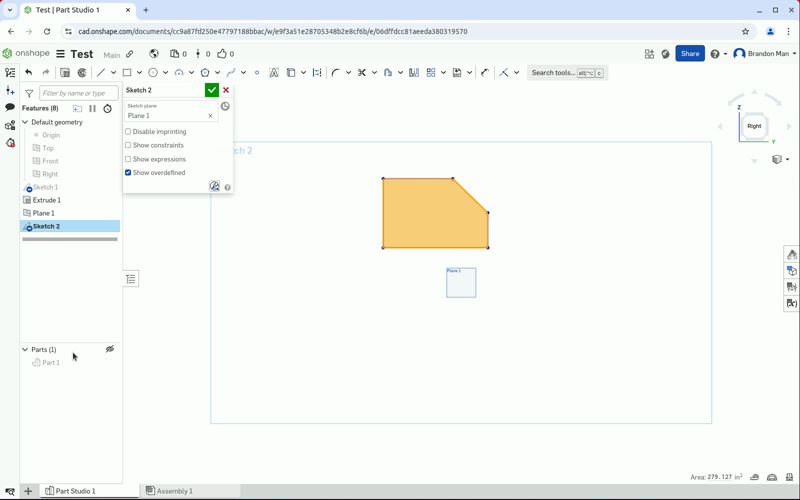
key(shift+e)
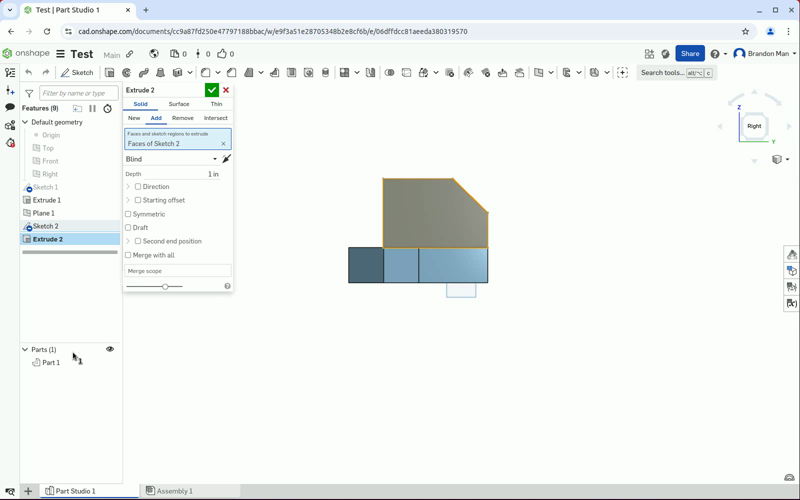
mouse_move(143, 106)
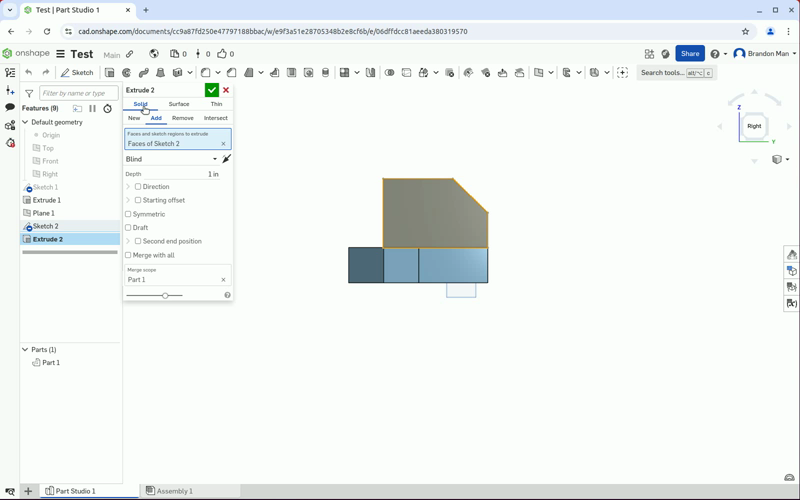
click(143, 106)
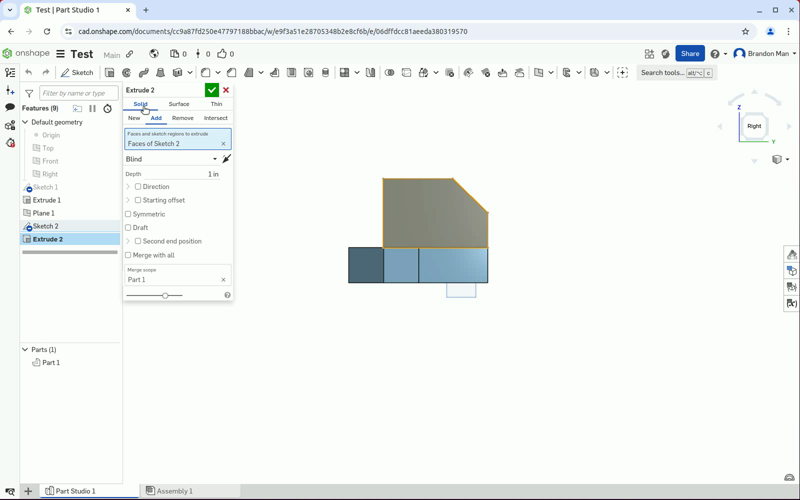
mouse_move(137, 120)
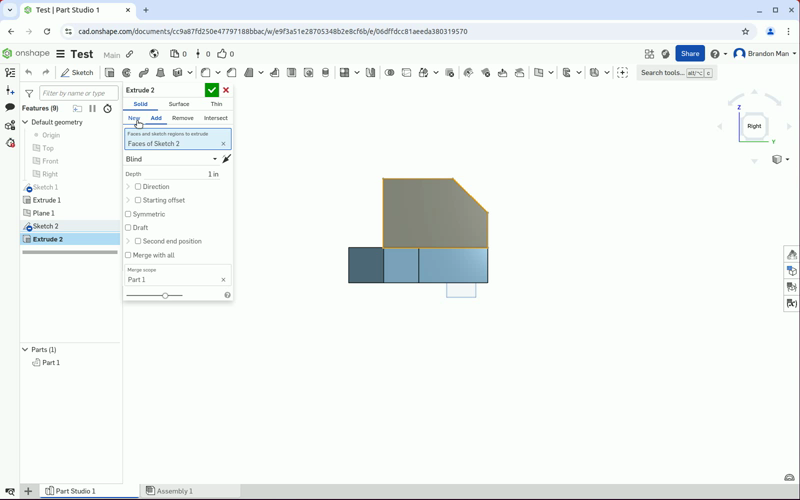
click(137, 120)
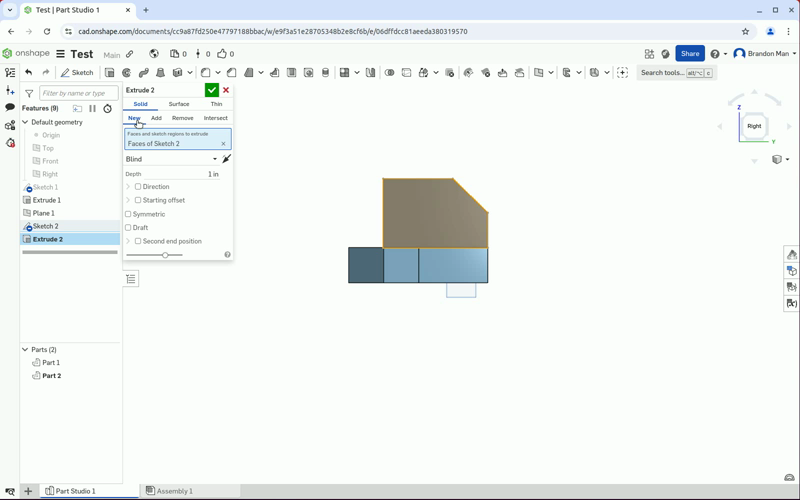
key(tab, 4)
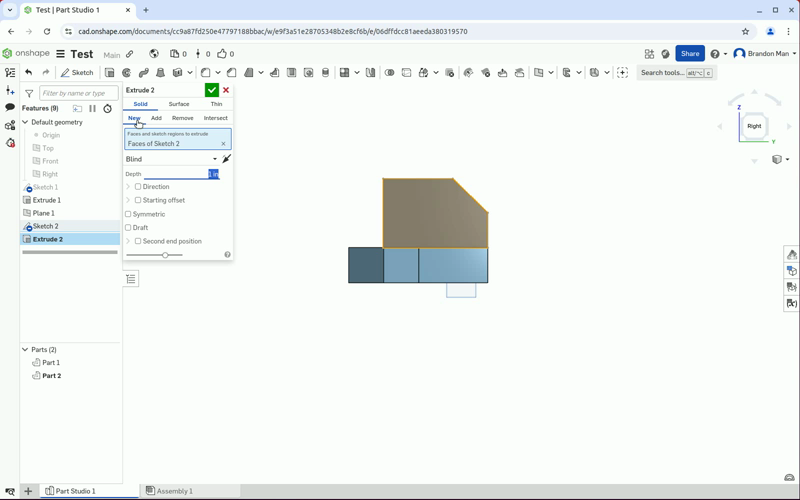
text(-14.202)
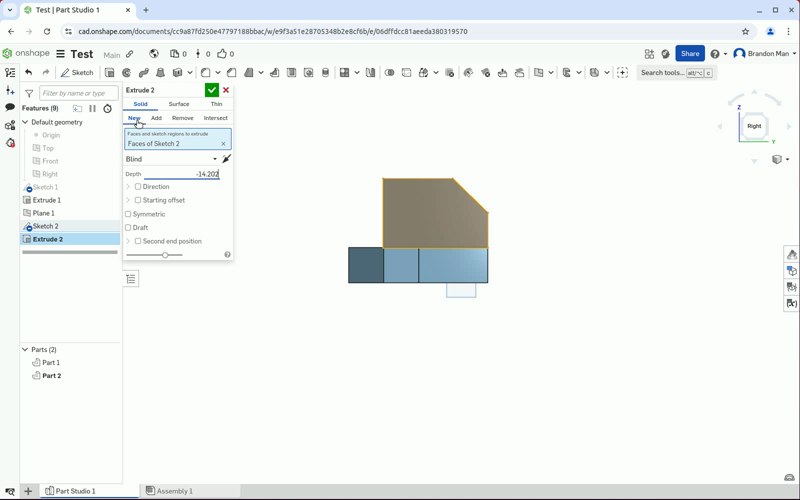
key(enter)
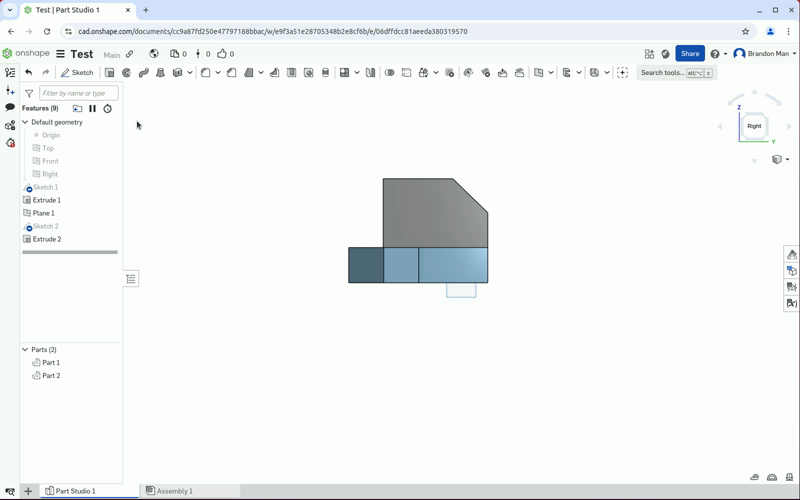
key(shift+h)
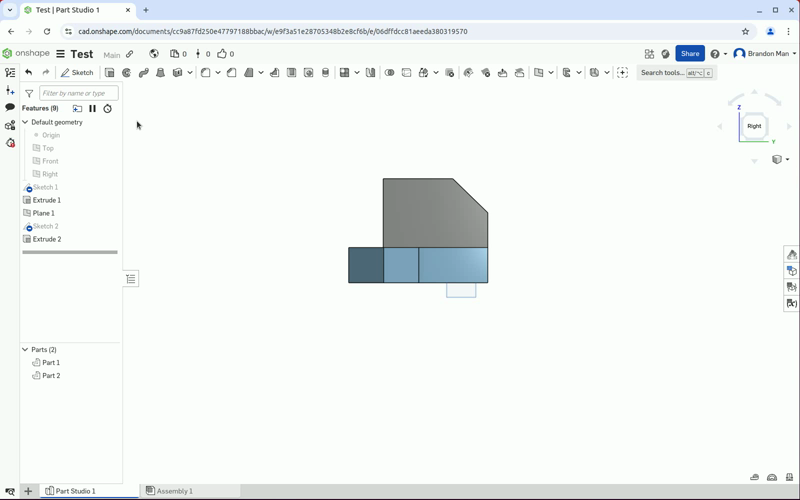
key(shift+h)
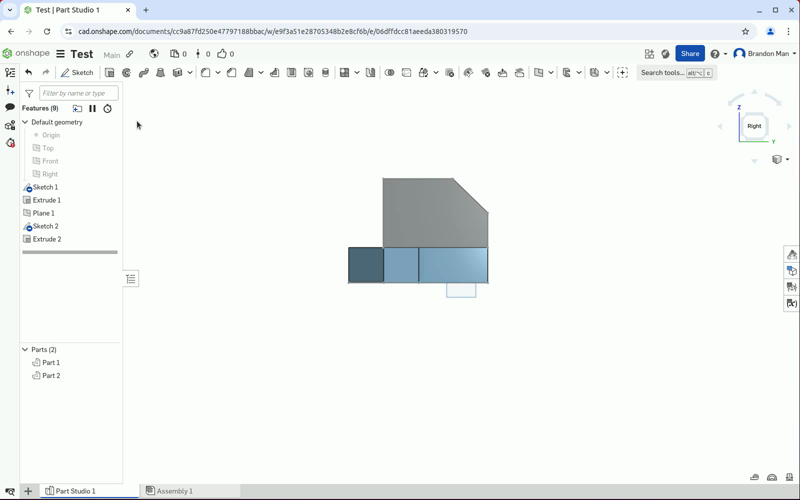
key(shift+7)
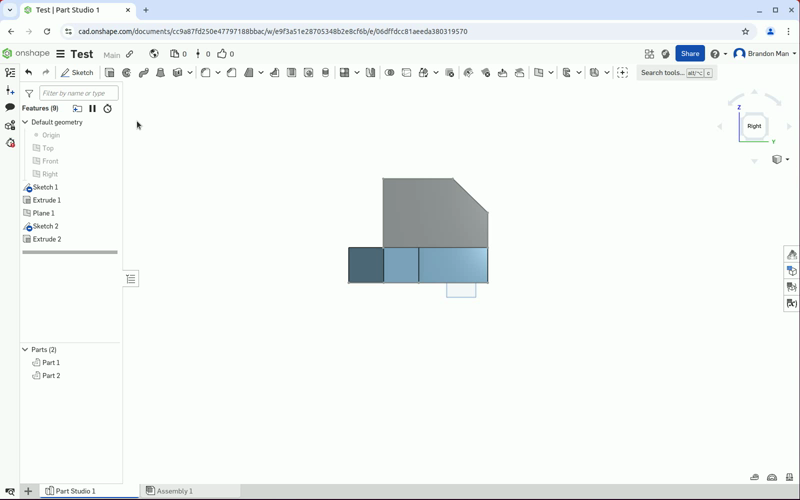
key(right, 2)
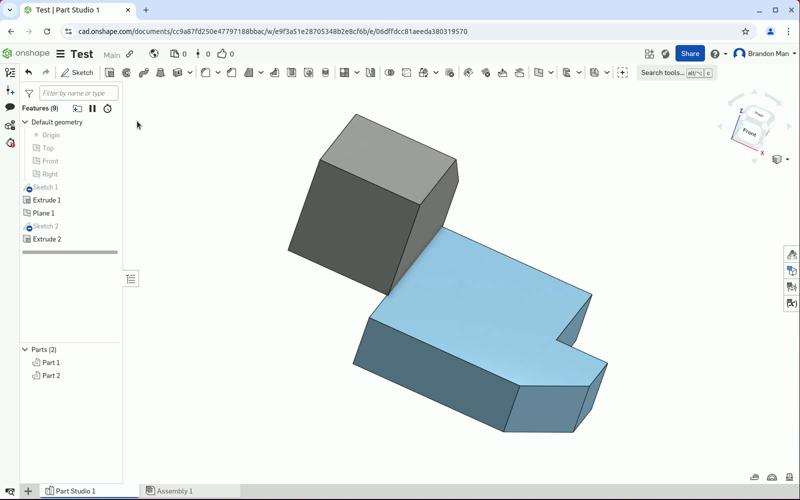
key(down, 2)
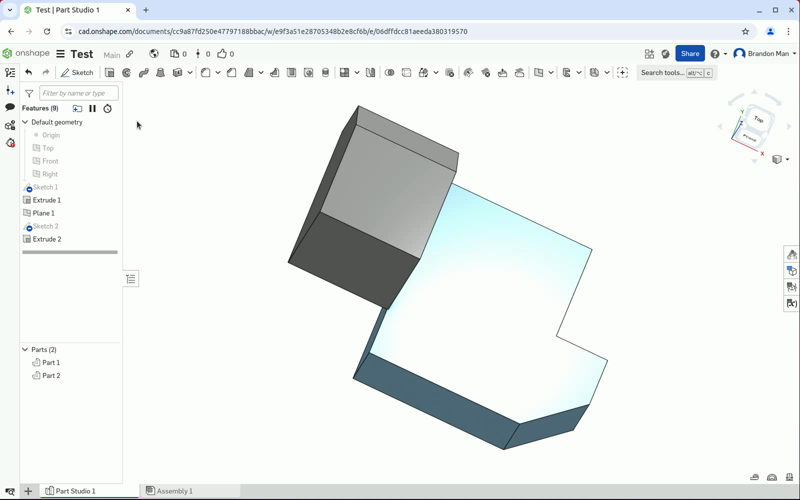
key(up, 2)
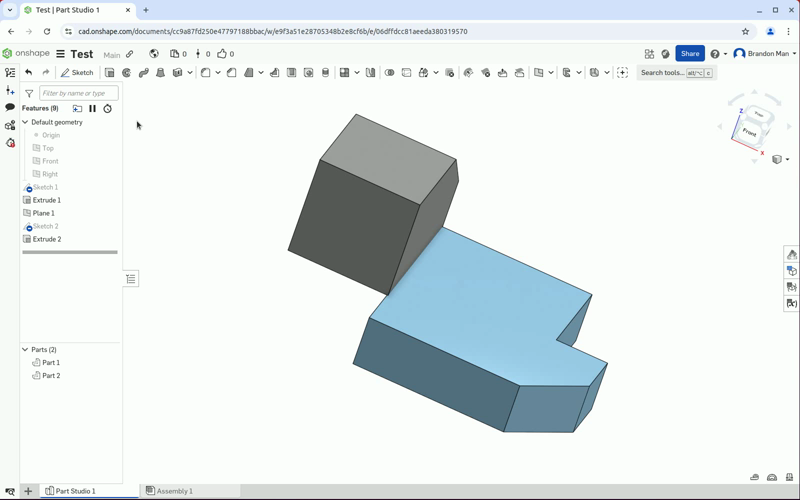
key(left, 2)
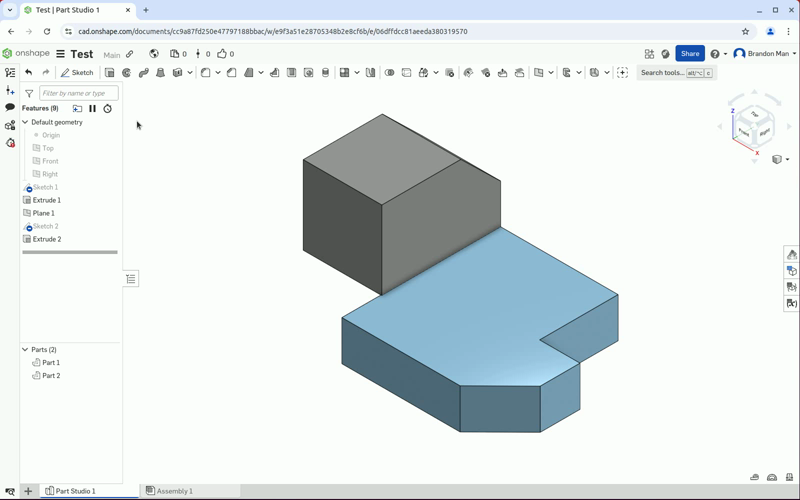
mouse_move(73, 189)
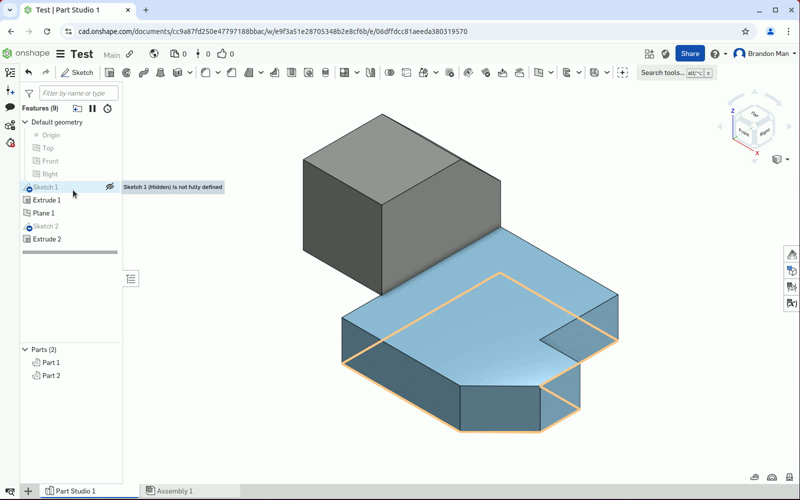
click(73, 189)